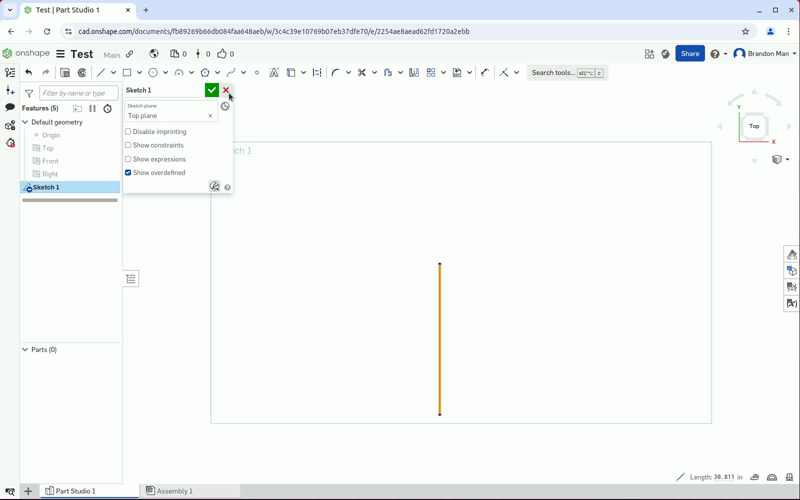
key(shift+h)
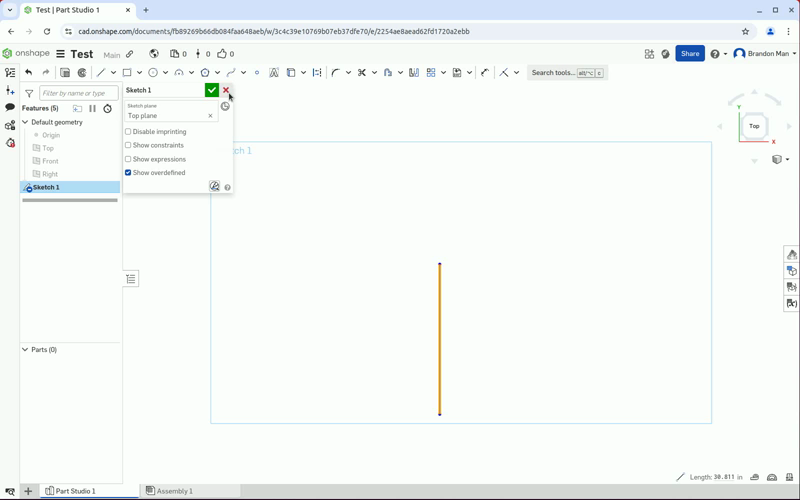
key(shift+s)
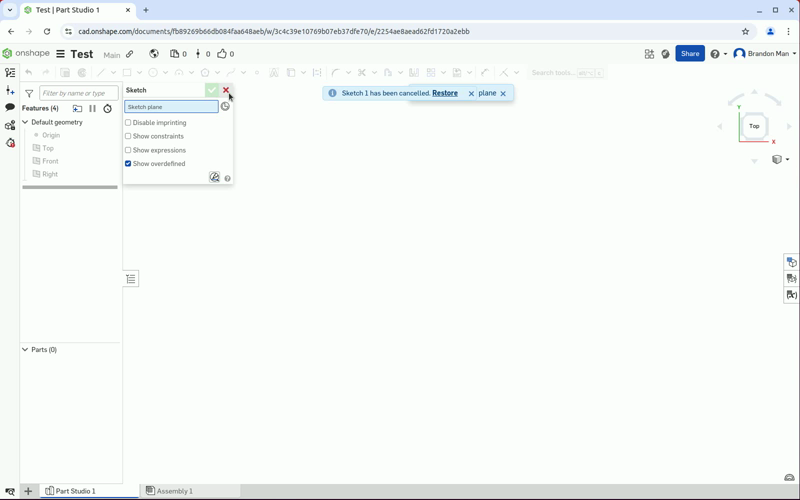
mouse_move(73, 150)
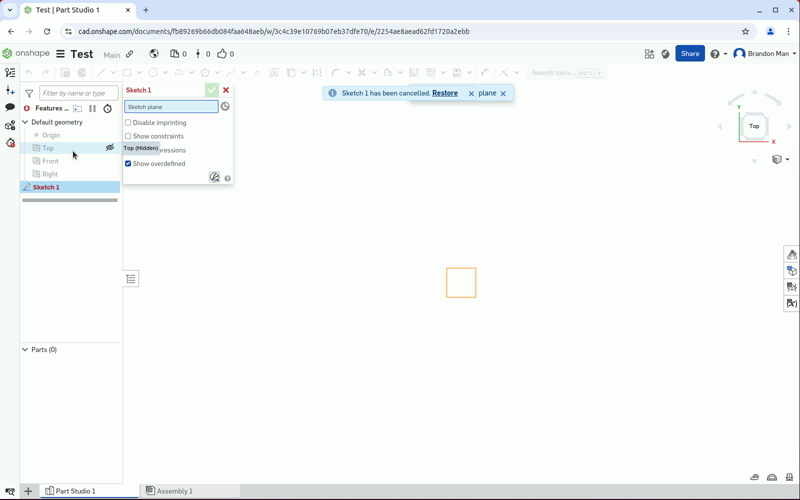
click(73, 150)
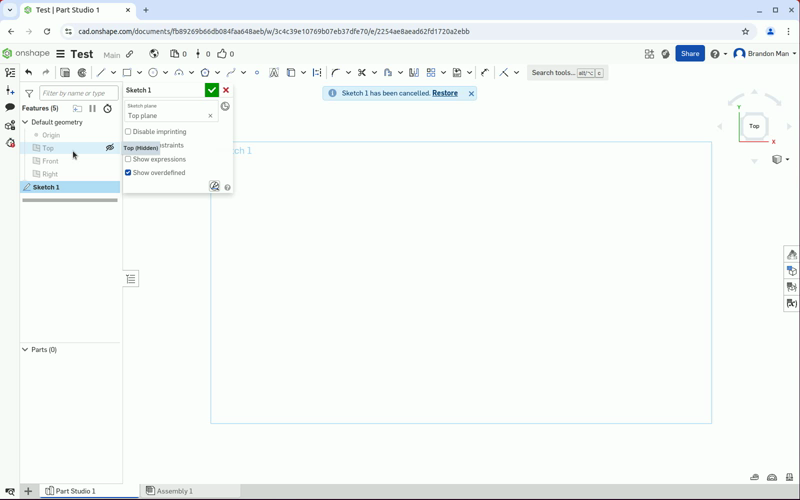
mouse_move(73, 352)
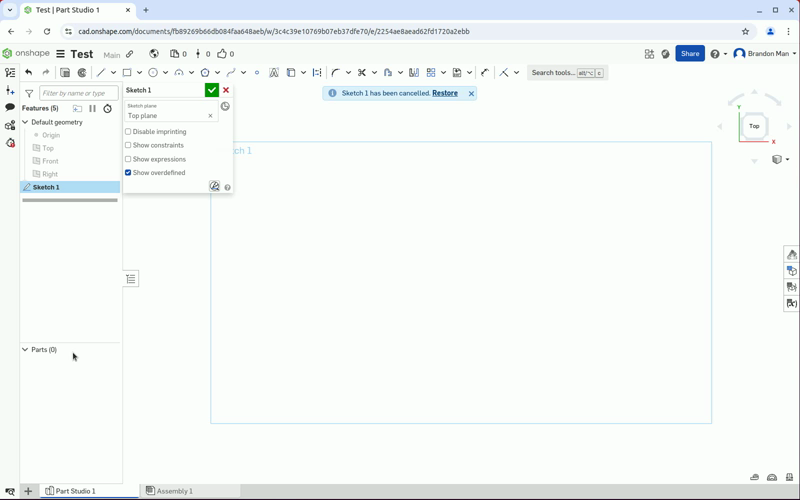
key(y)
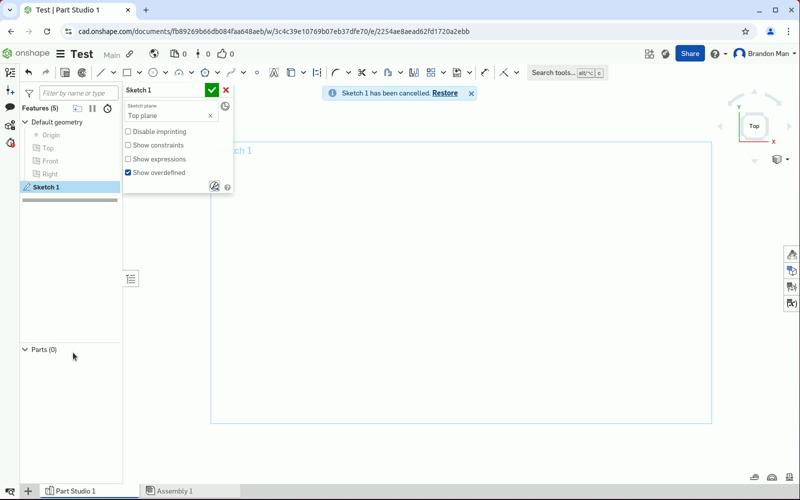
key(l)
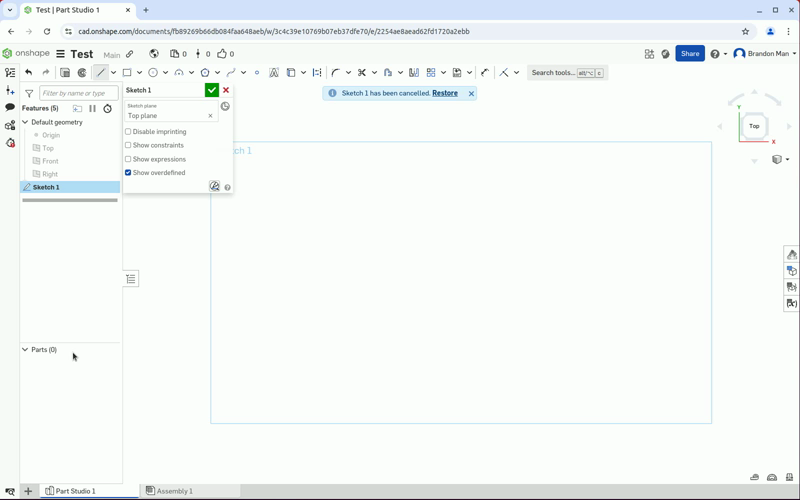
key_down(shift)
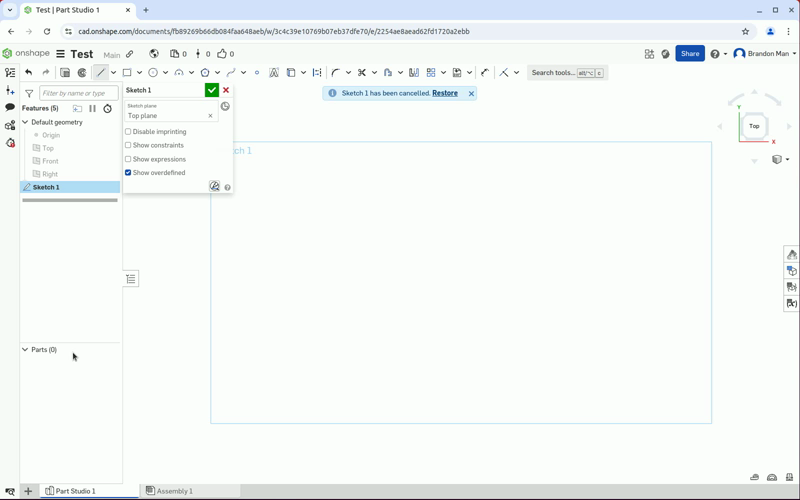
mouse_move(363, 395)
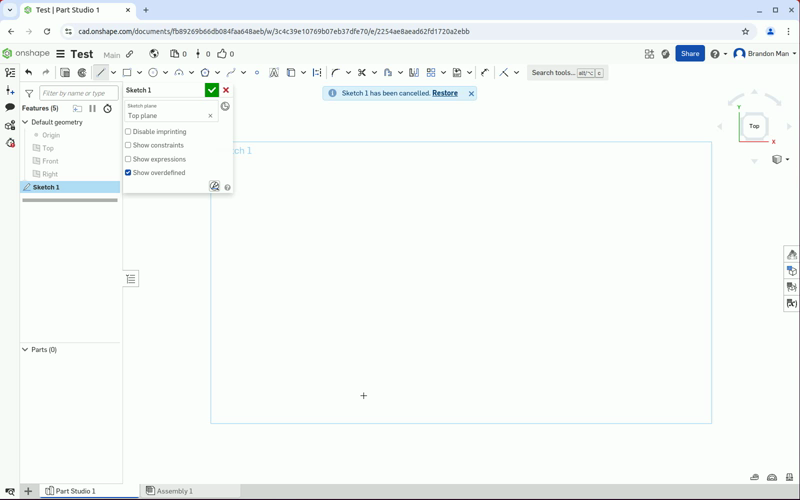
click(363, 395)
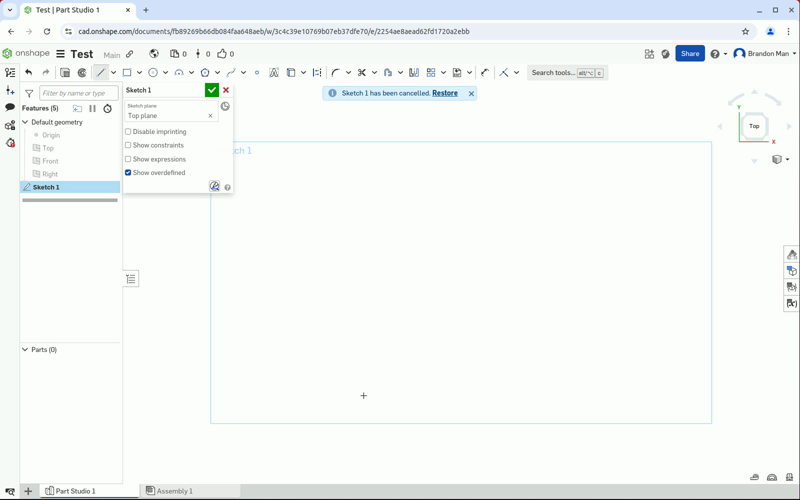
key_up(shift)
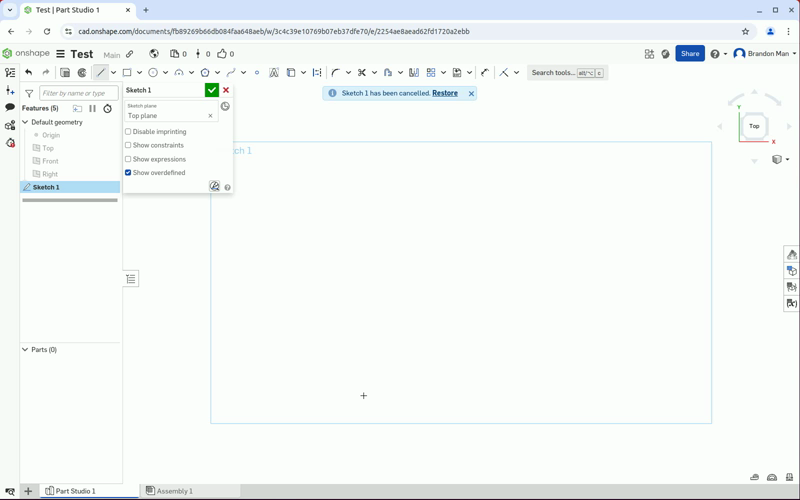
key_down(shift)
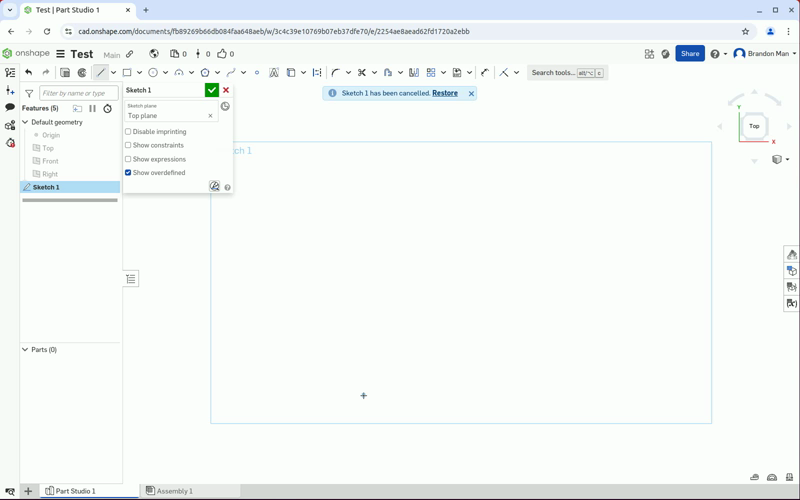
mouse_move(559, 395)
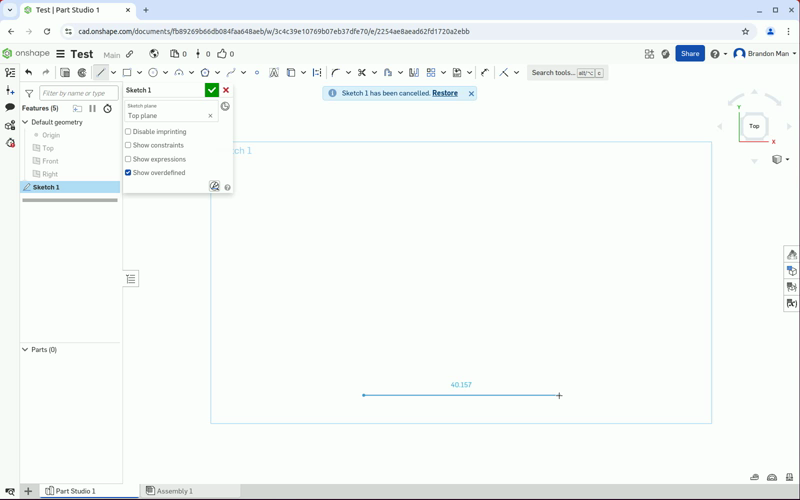
click(559, 395)
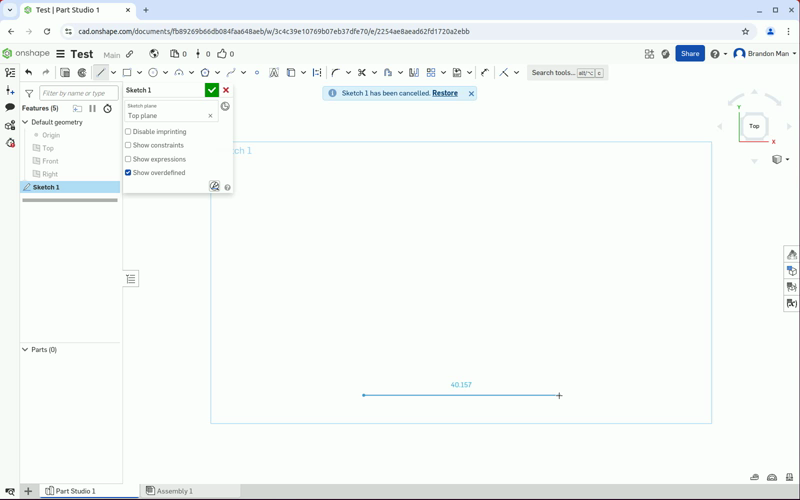
key_up(shift)
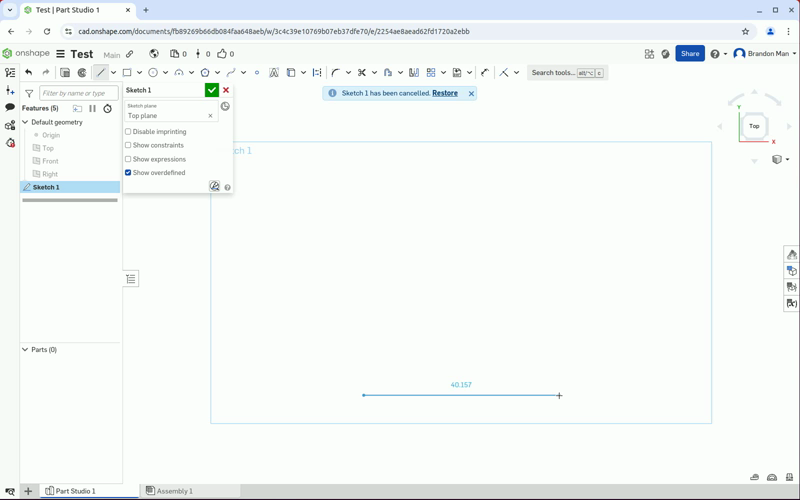
key_down(shift)
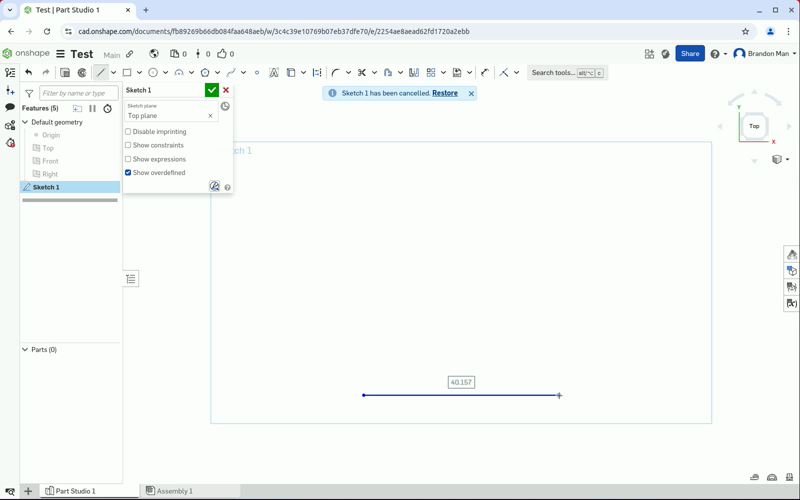
mouse_move(559, 171)
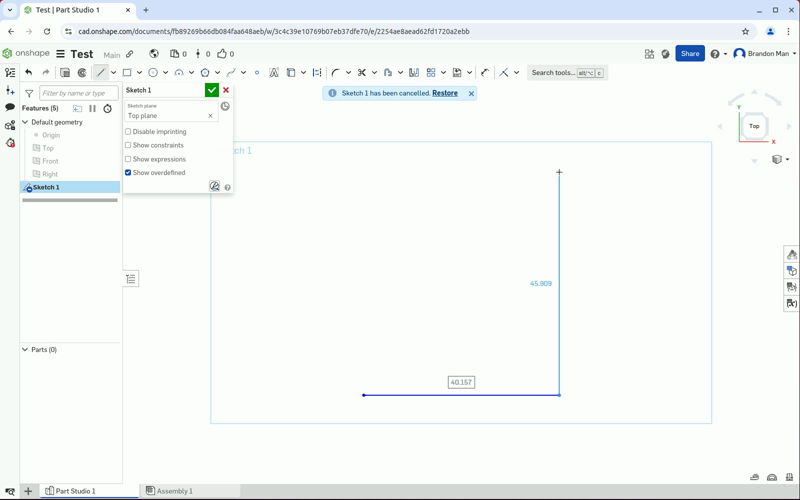
click(559, 171)
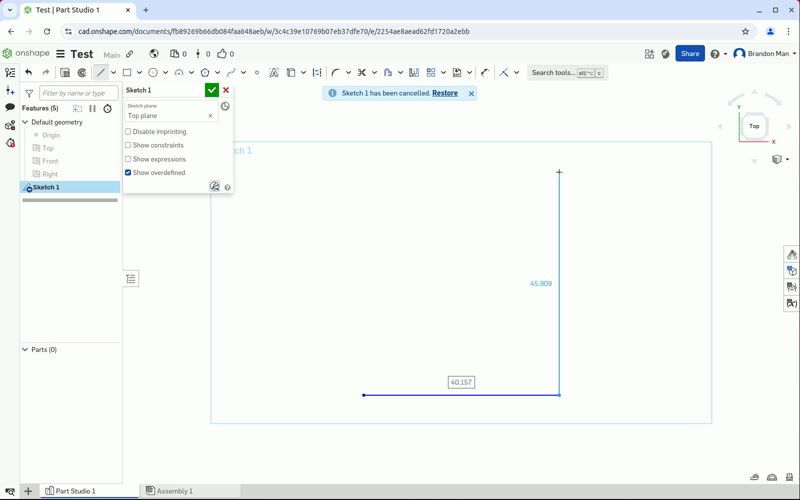
key_up(shift)
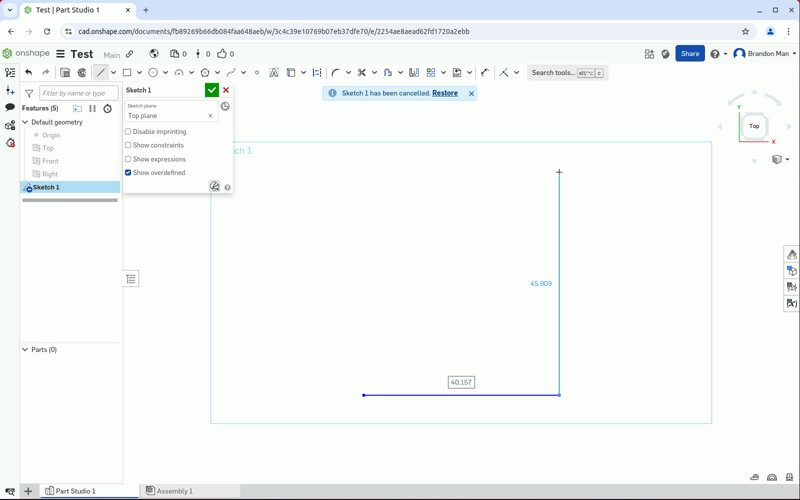
key_down(shift)
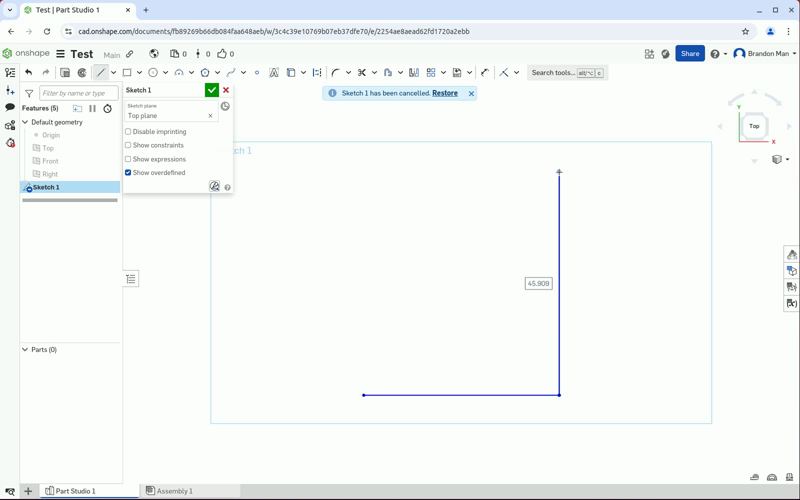
mouse_move(363, 171)
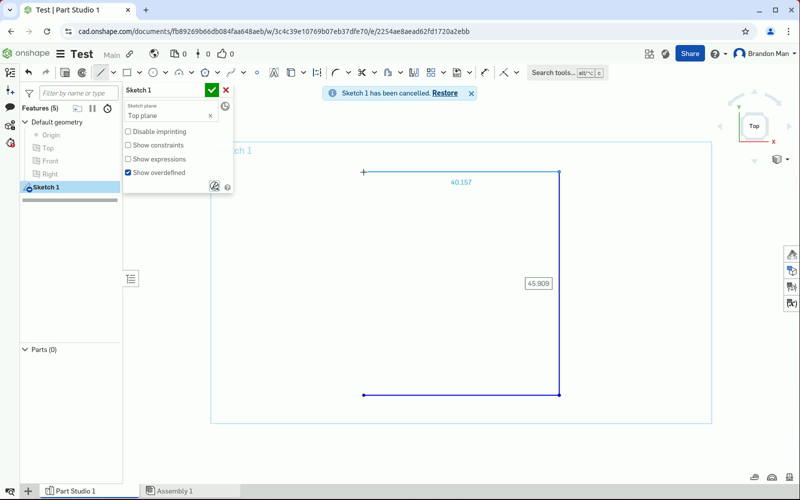
click(363, 171)
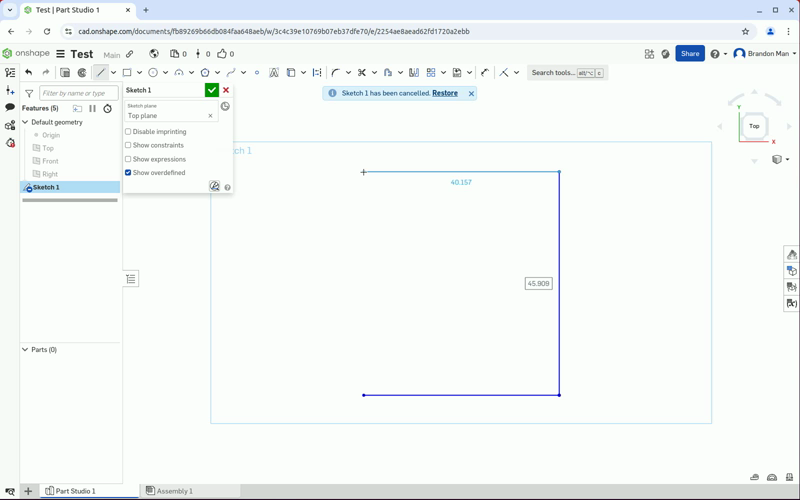
key_up(shift)
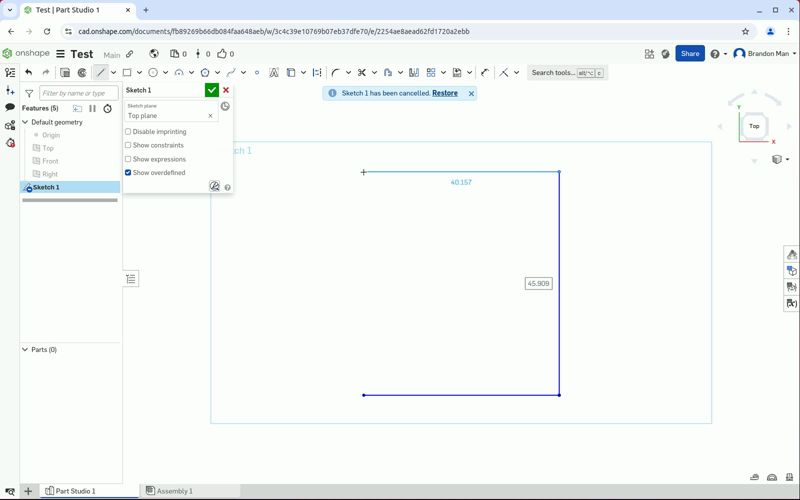
key_down(shift)
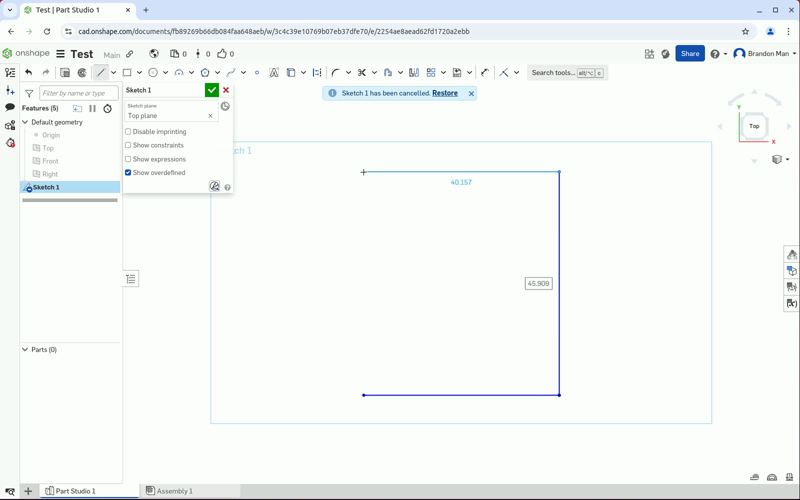
mouse_move(363, 395)
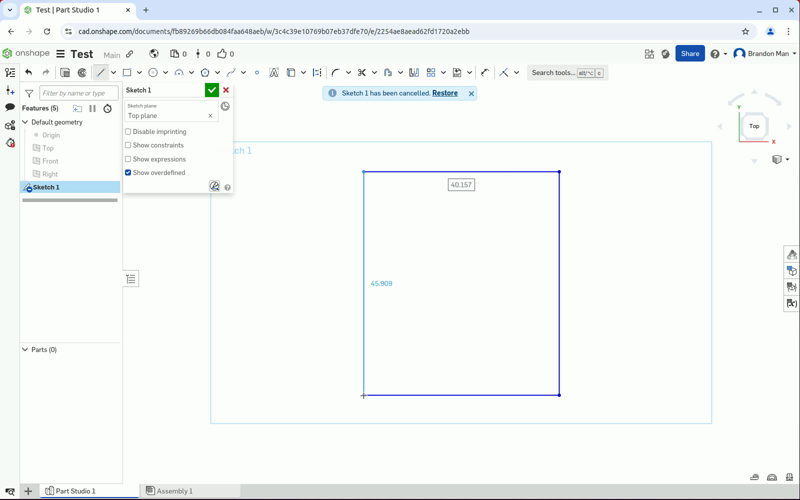
key_up(shift)
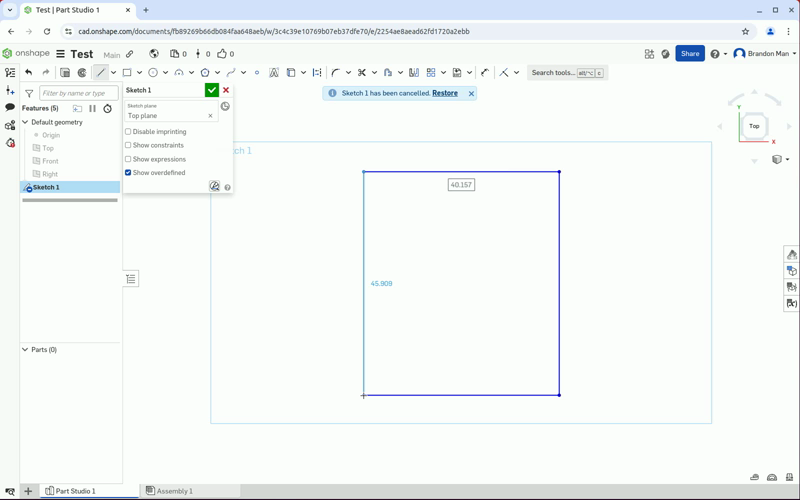
click(363, 395)
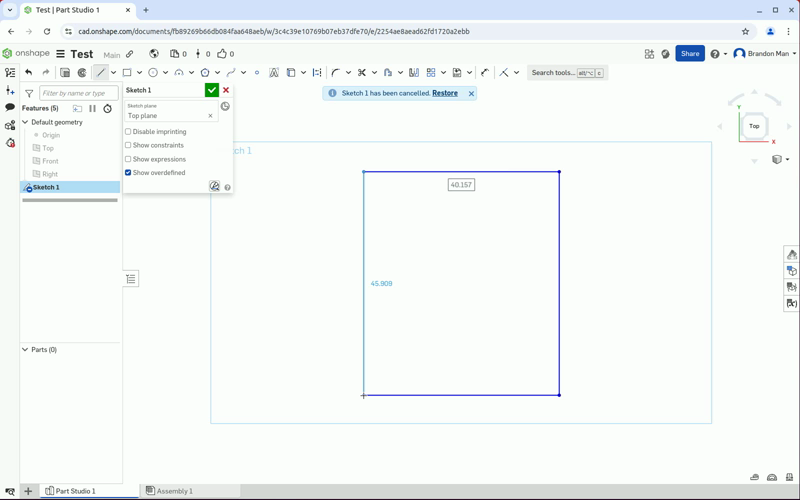
key(esc)
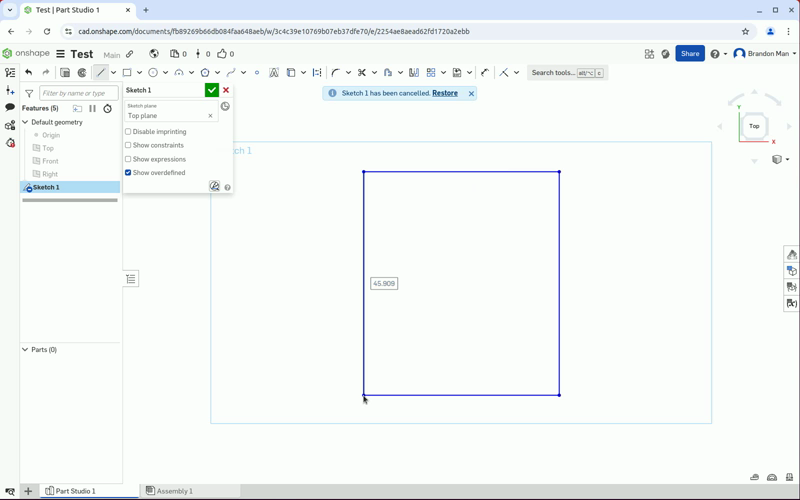
mouse_move(440, 296)
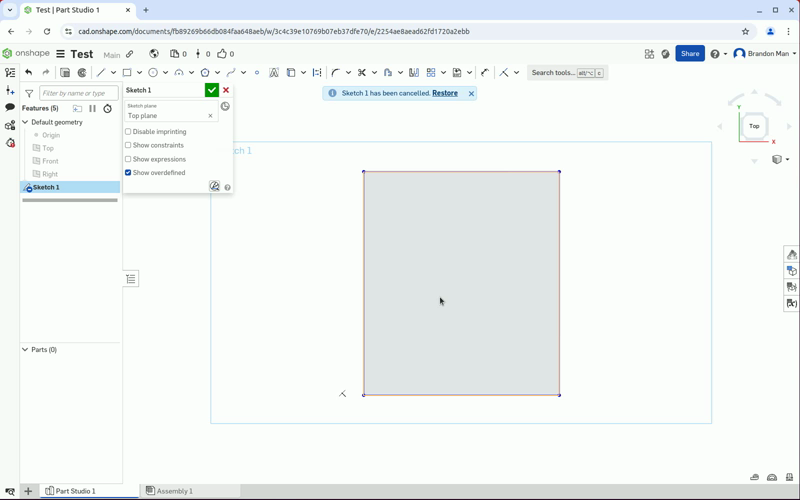
click(440, 296)
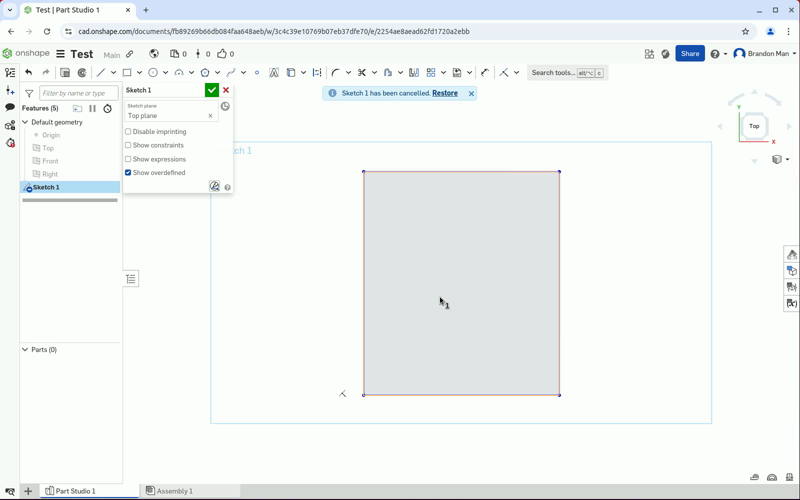
mouse_move(73, 352)
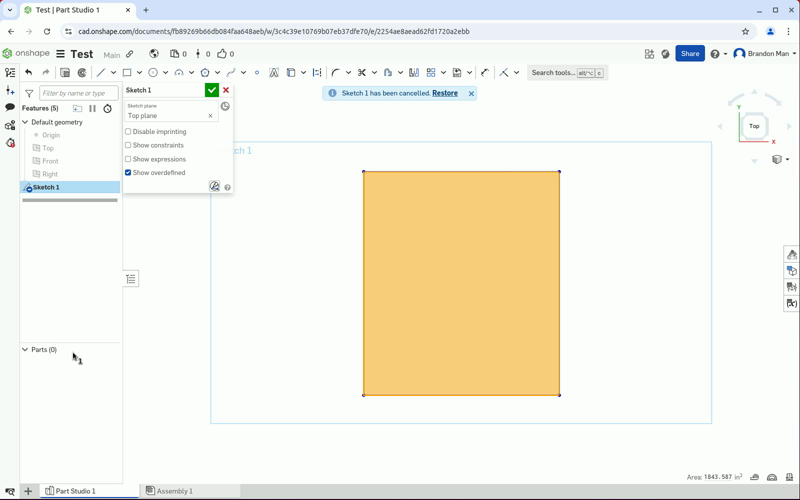
key(shift+y)
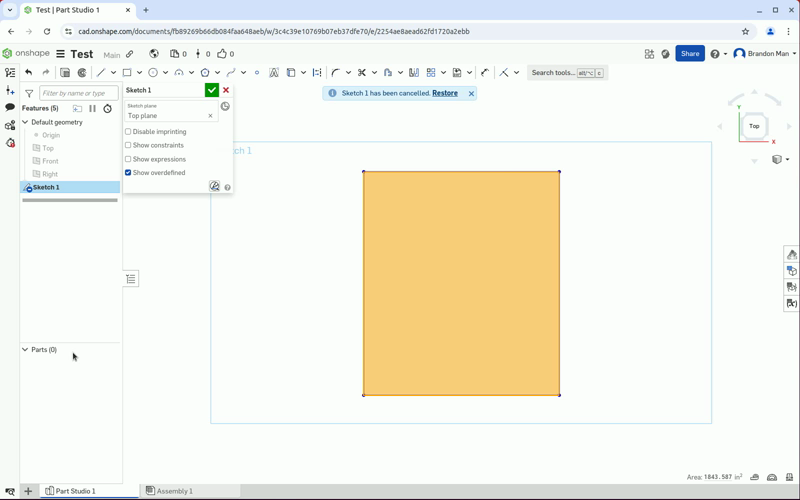
key(shift+e)
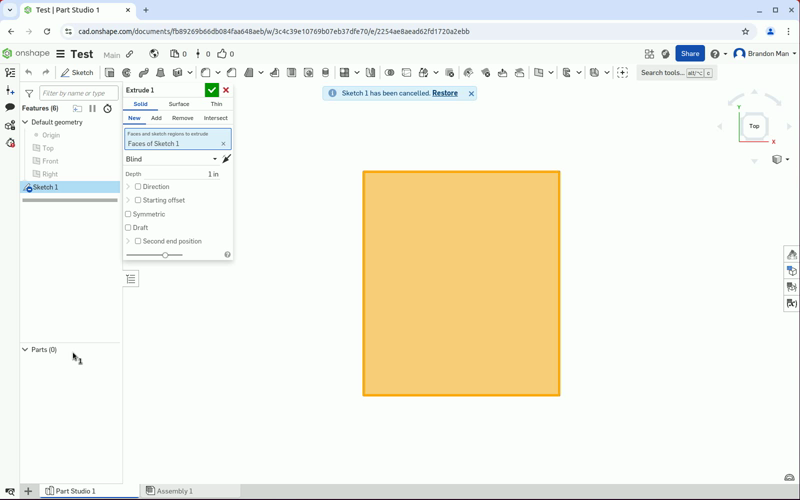
mouse_move(143, 106)
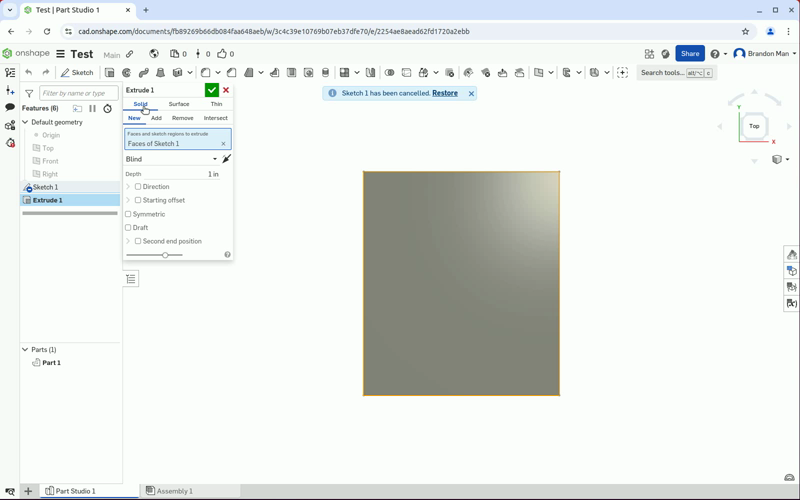
click(143, 106)
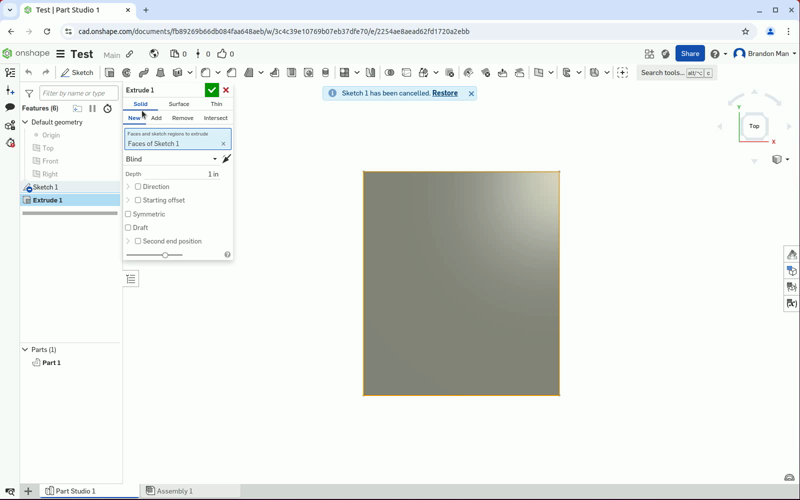
mouse_move(137, 120)
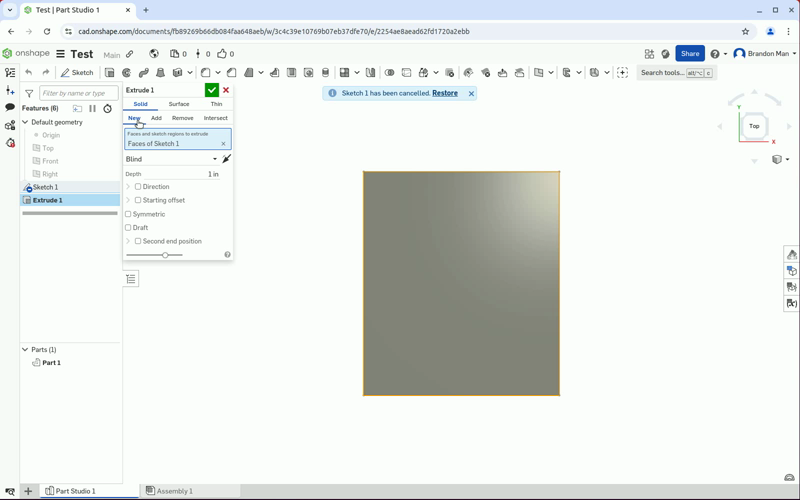
click(137, 120)
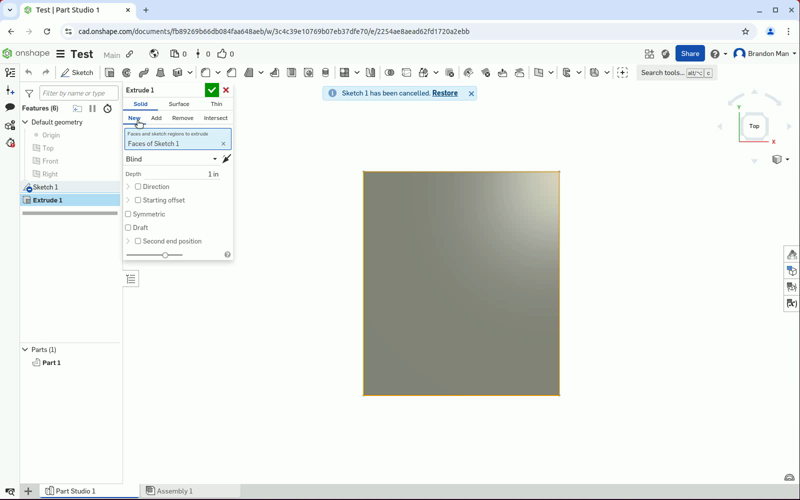
key(tab, 4)
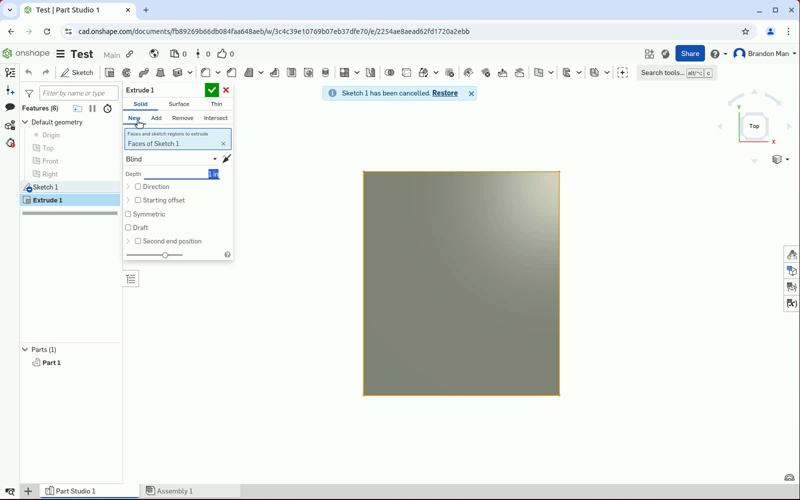
text(10.11)
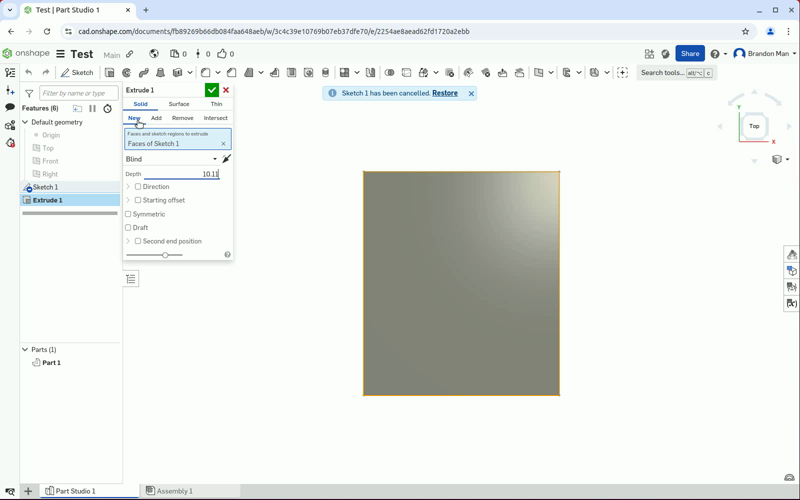
key(enter)
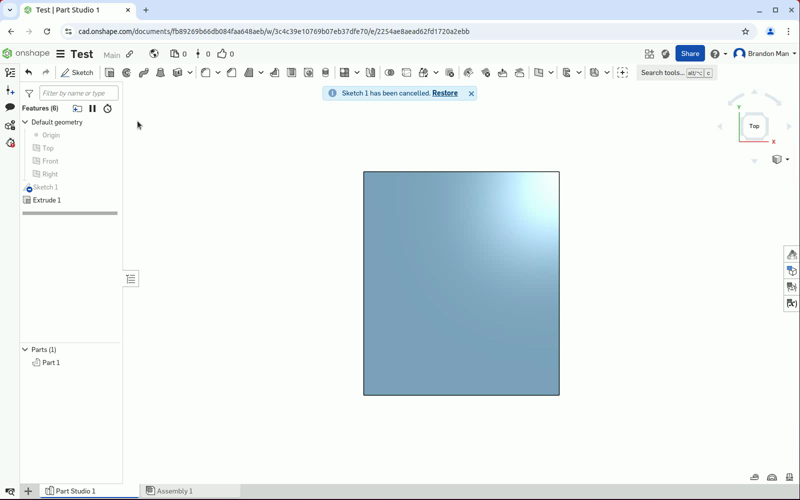
key(shift+h)
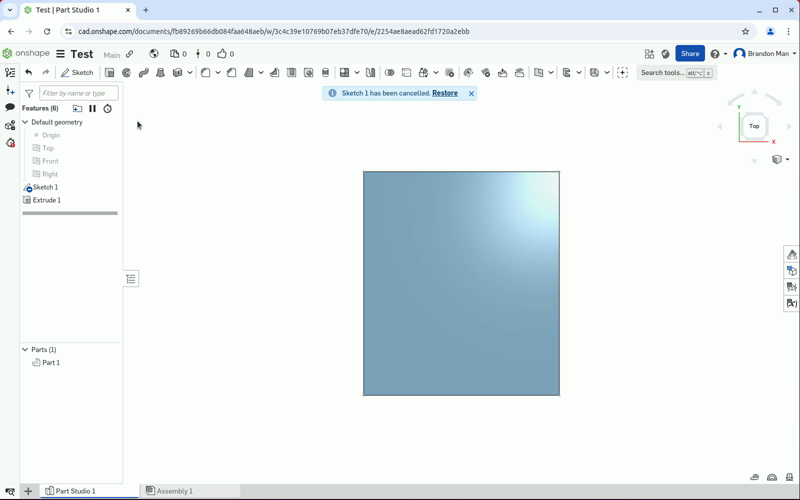
key(shift+h)
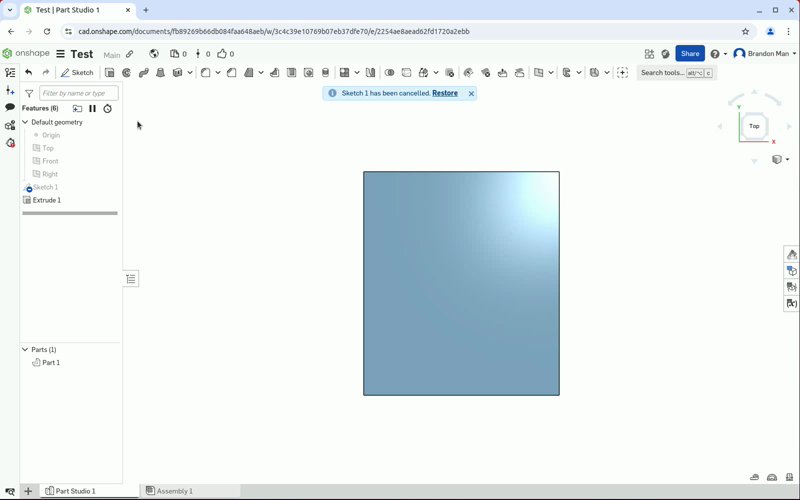
mouse_move(73, 189)
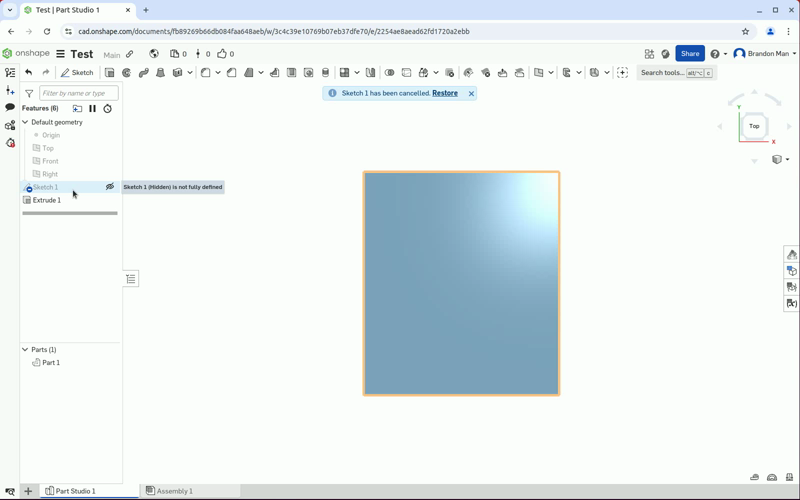
click(73, 189)
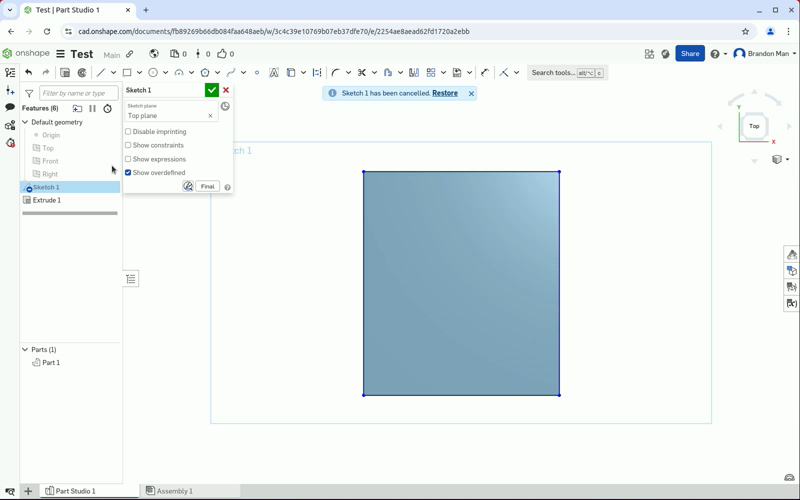
mouse_move(229, 92)
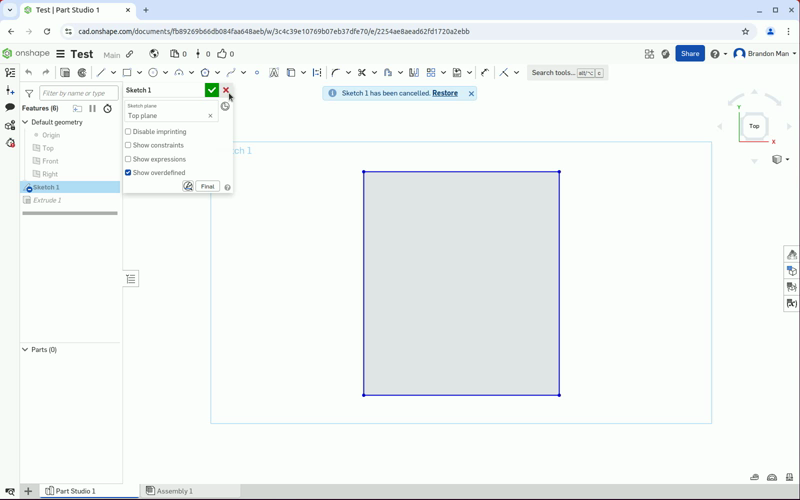
click(229, 92)
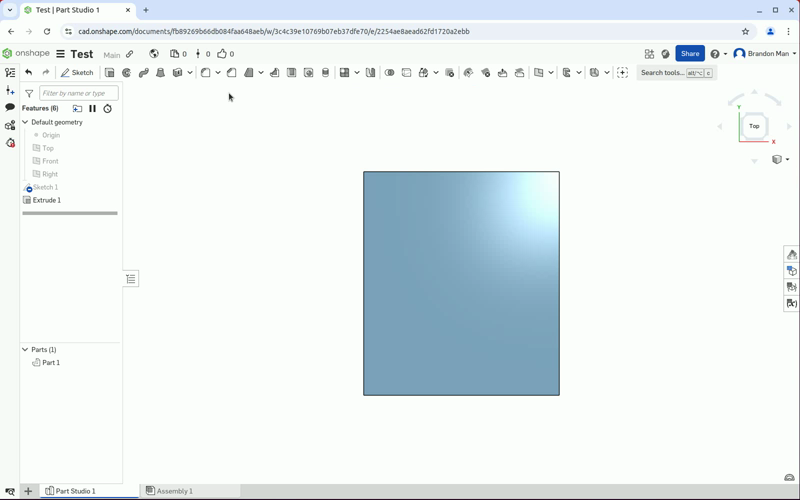
mouse_move(541, 75)
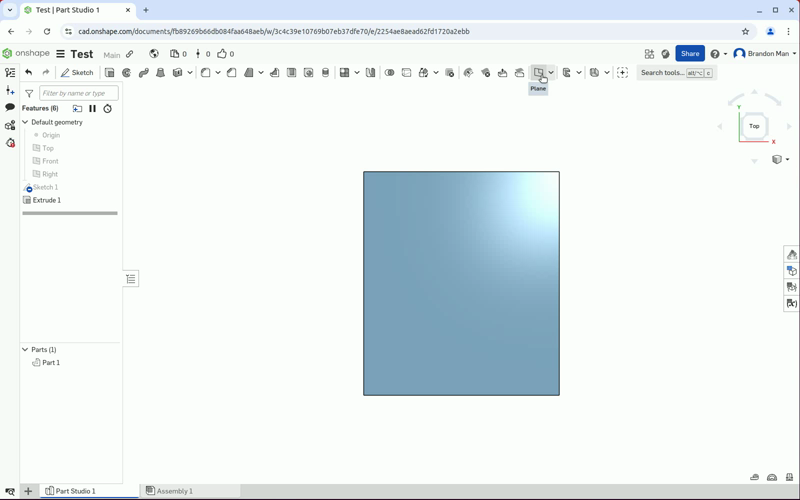
click(541, 75)
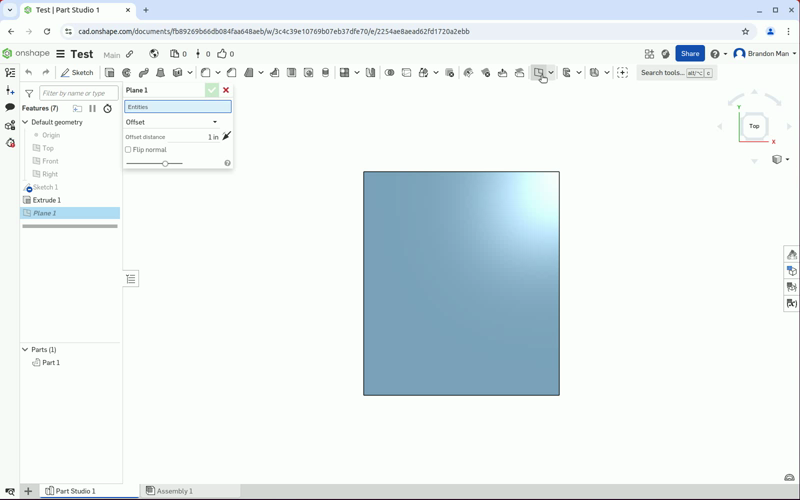
mouse_move(73, 150)
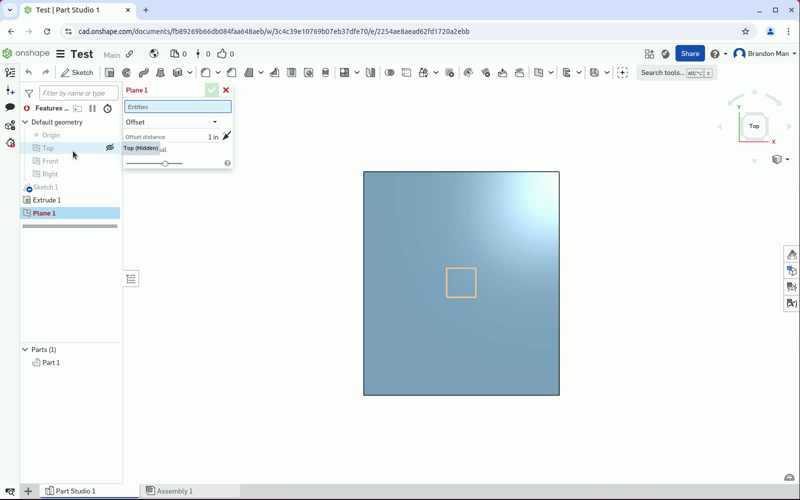
click(73, 150)
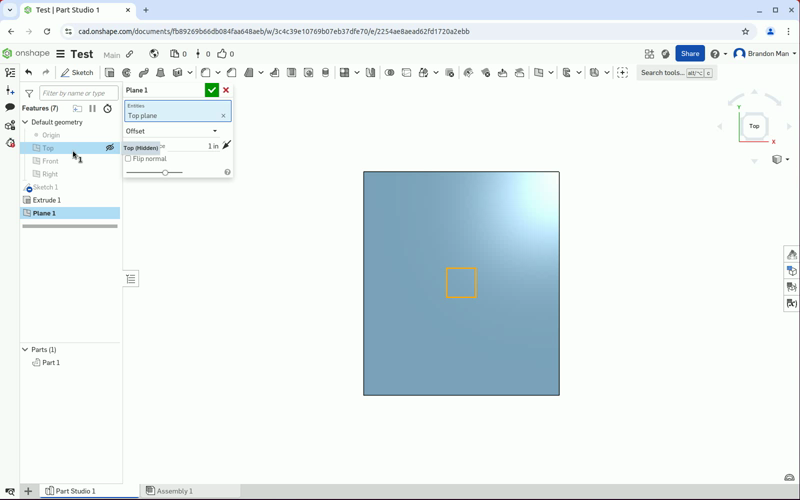
key(tab, 2)
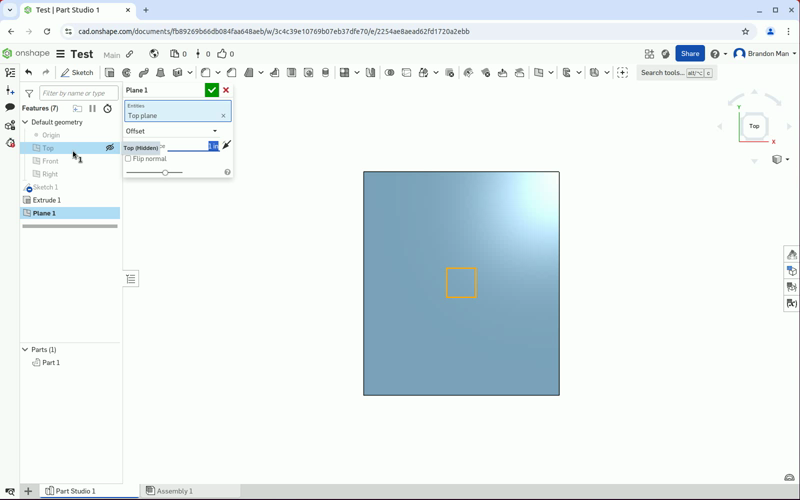
text(10.106)
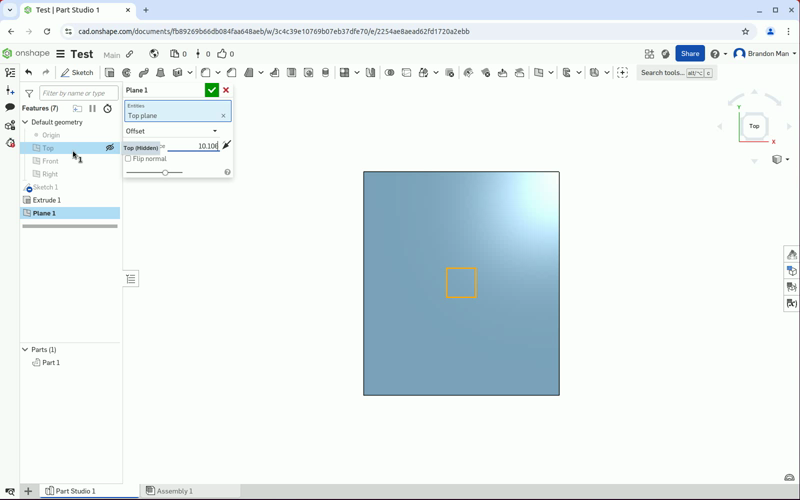
key(enter, 2)
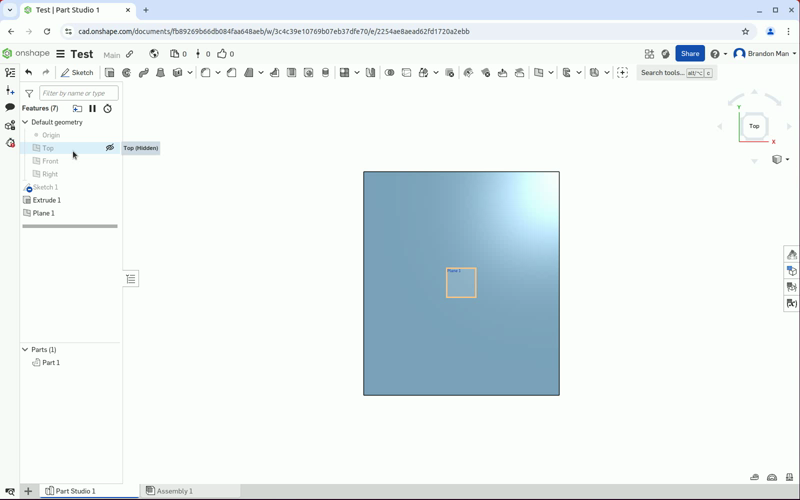
key(shift+s)
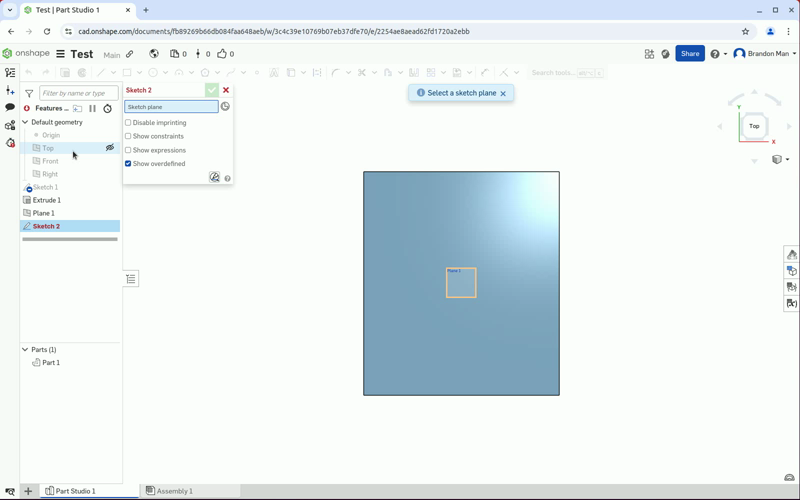
mouse_move(73, 215)
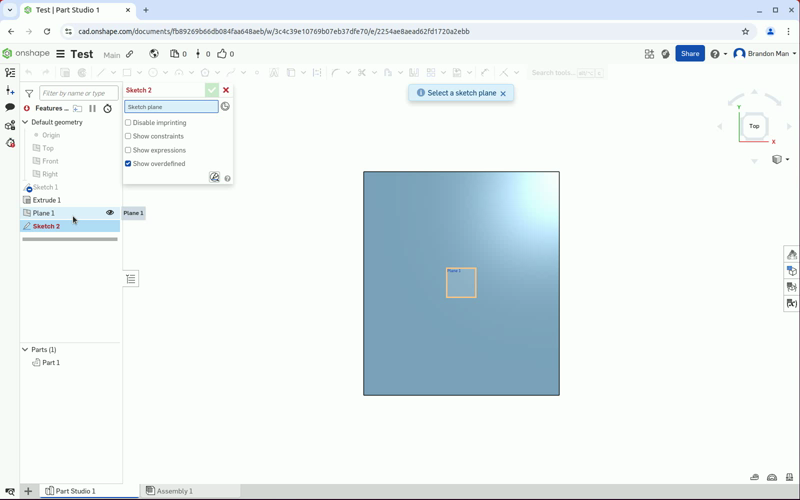
click(73, 215)
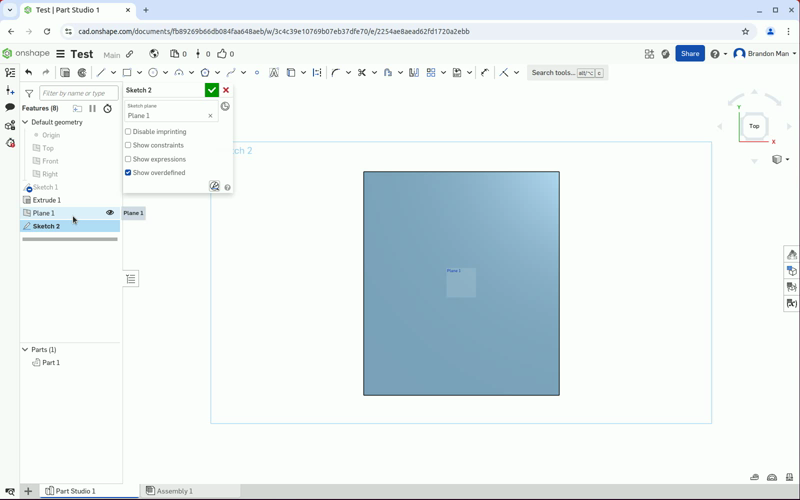
mouse_move(73, 352)
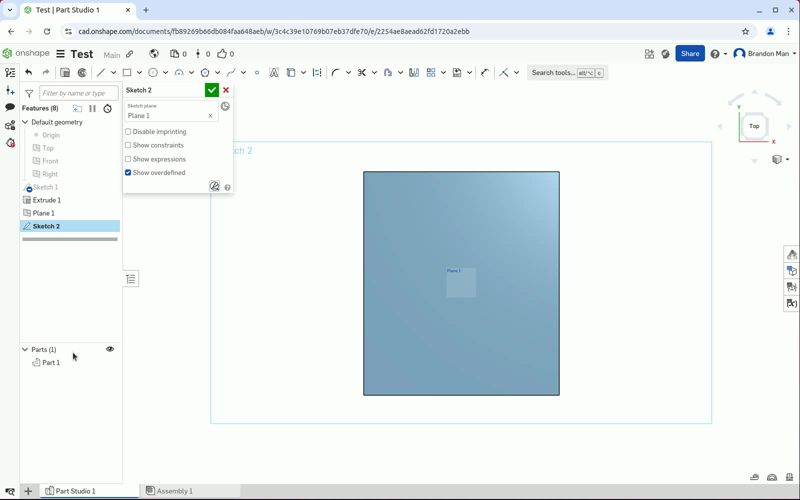
key(y)
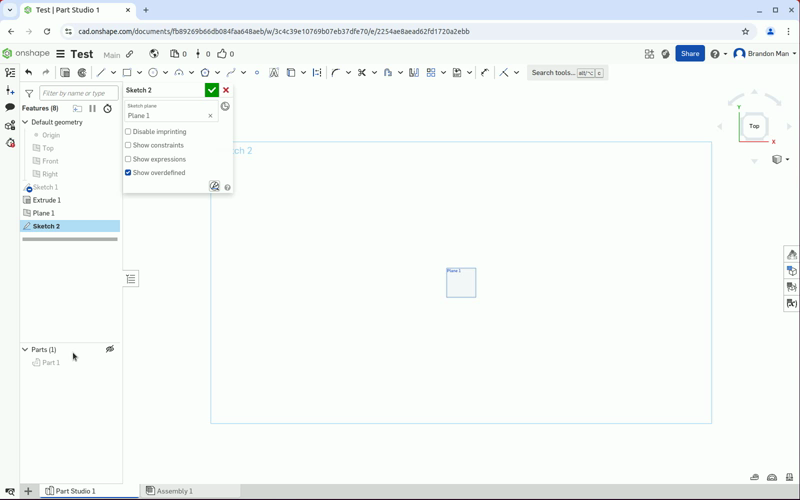
key(c)
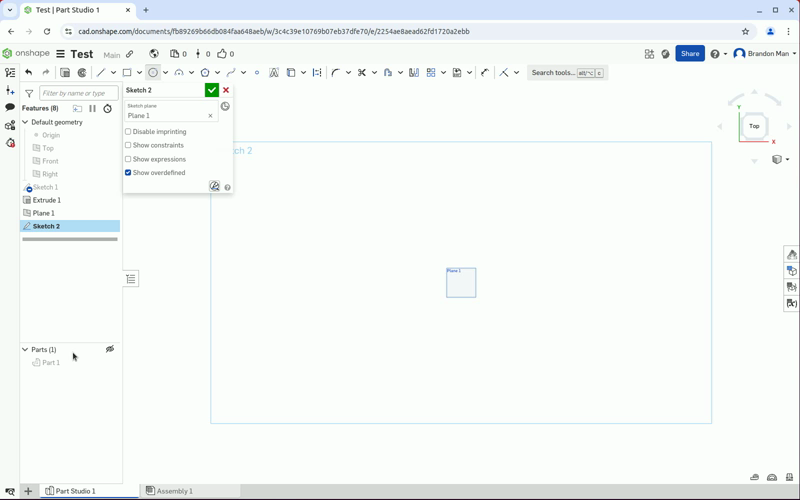
key_down(shift)
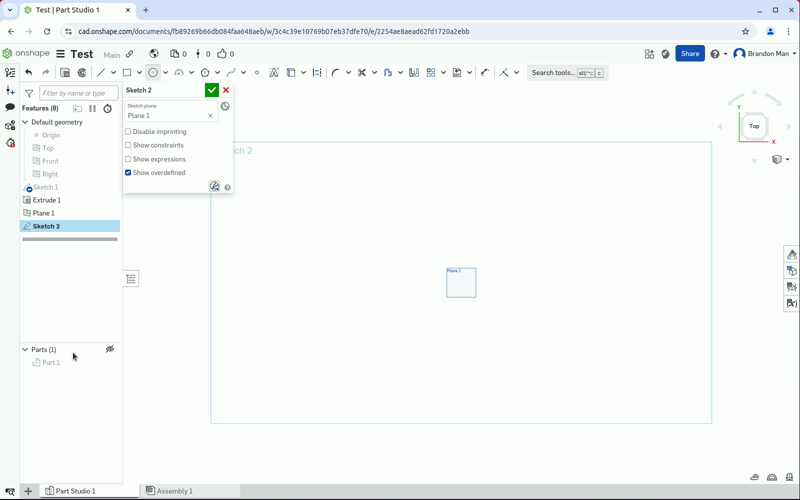
mouse_move(412, 327)
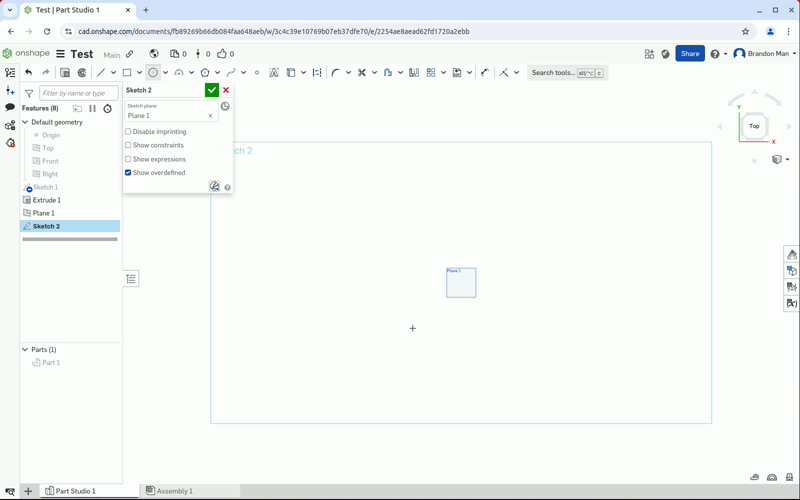
click(412, 327)
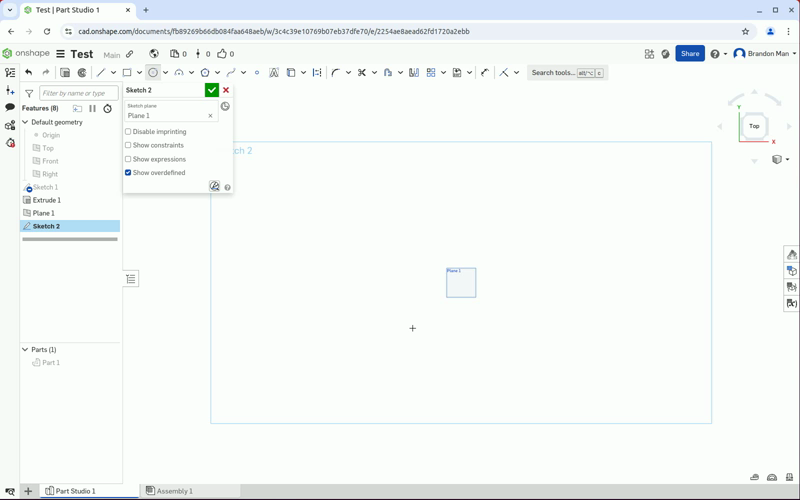
key_up(shift)
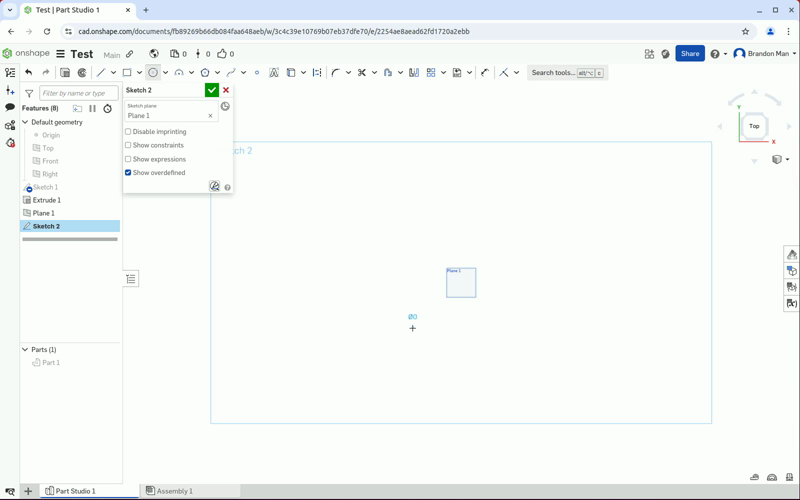
mouse_move(432, 327)
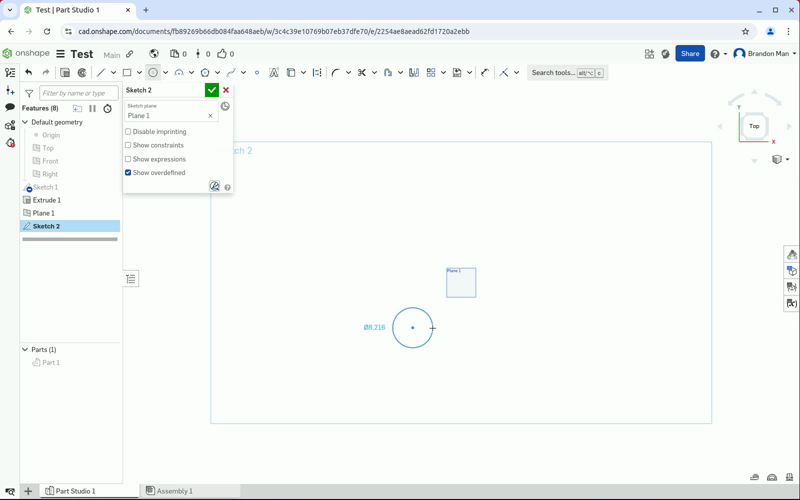
click(432, 327)
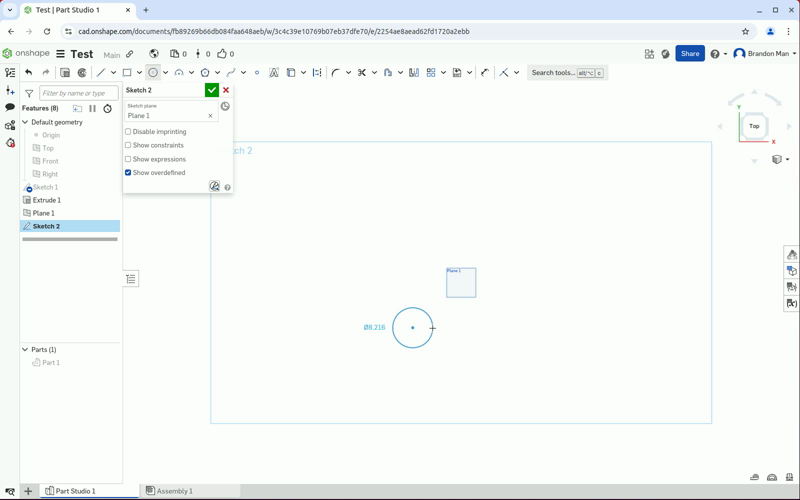
key(esc)
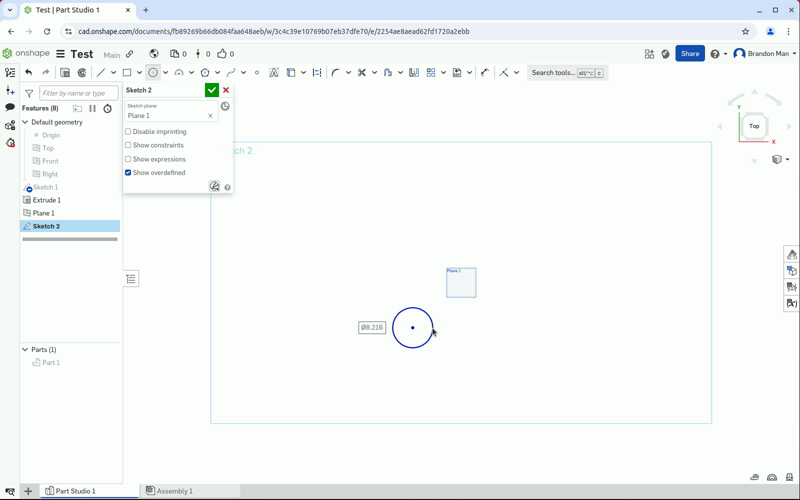
mouse_move(425, 328)
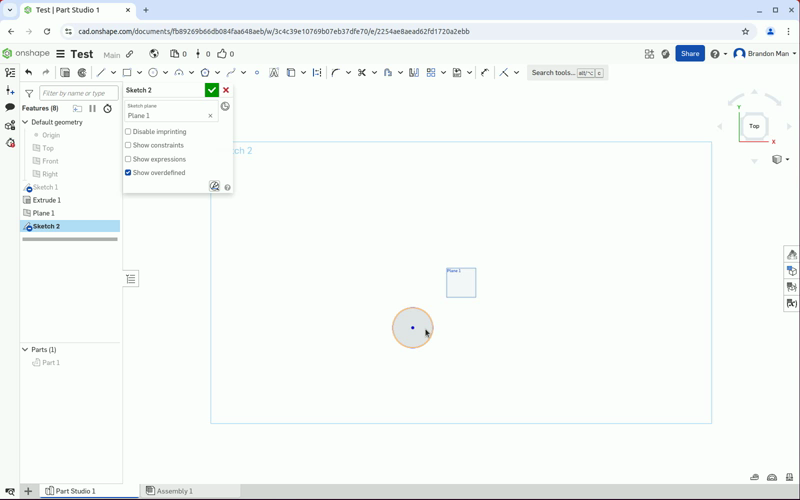
scroll(6)
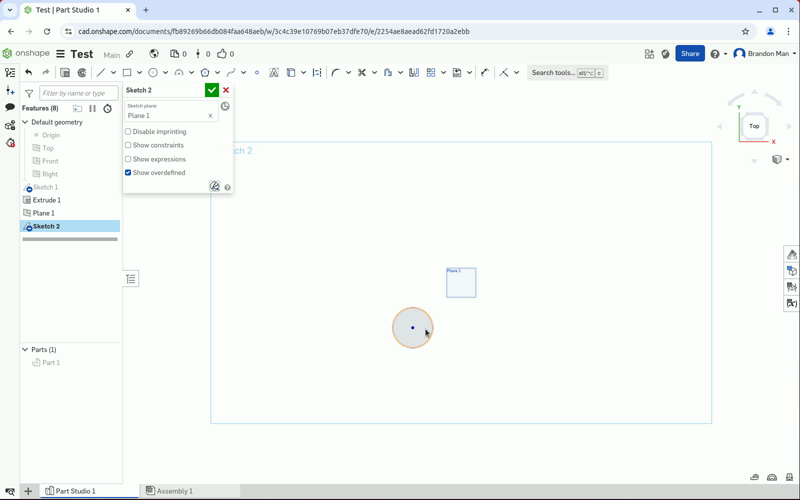
scroll(6)
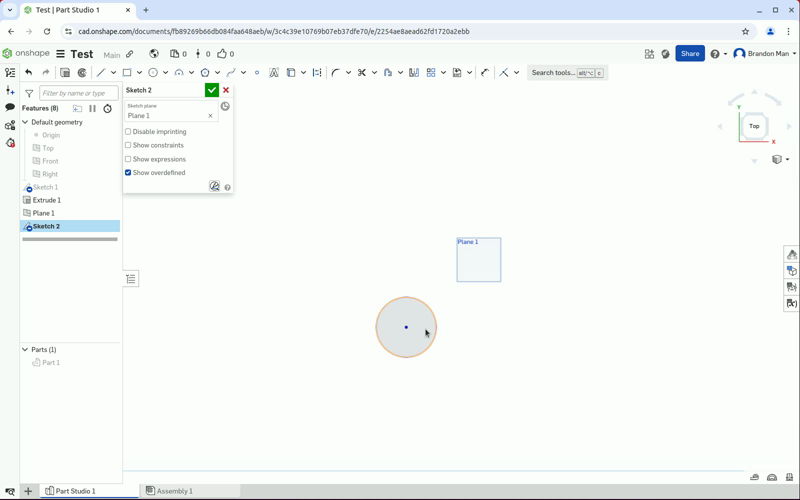
scroll(6)
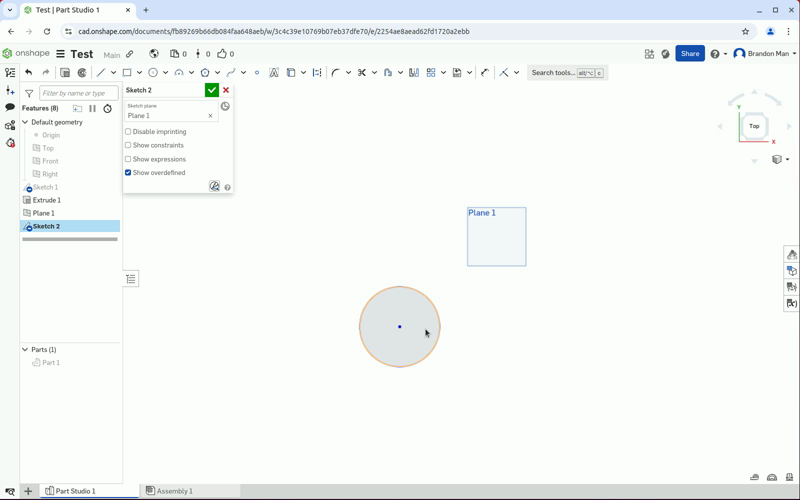
scroll(6)
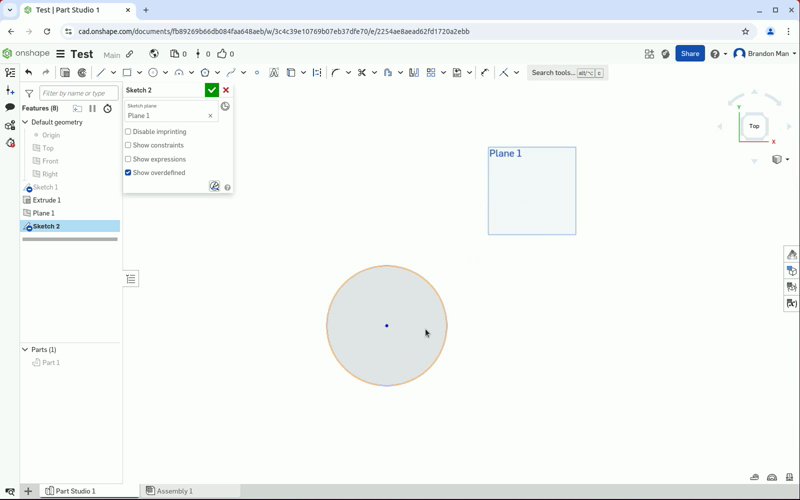
scroll(6)
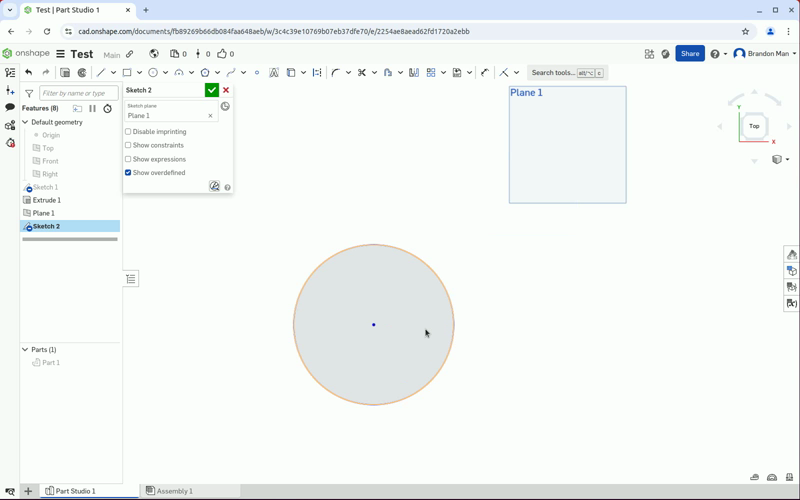
scroll(6)
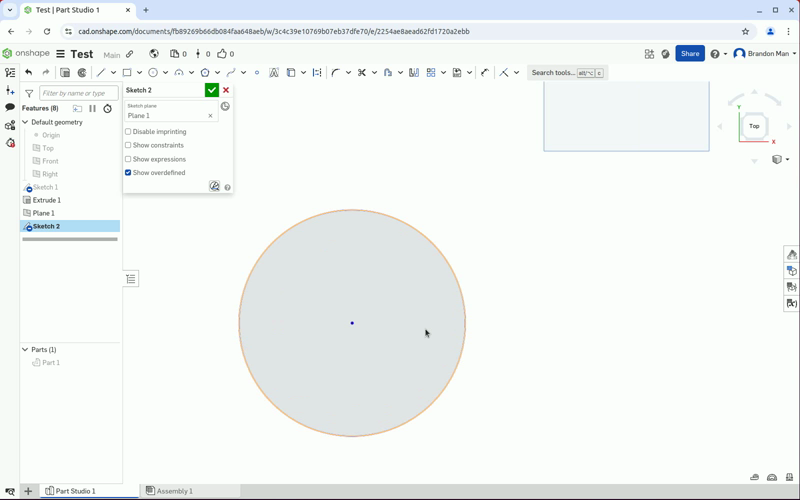
scroll(6)
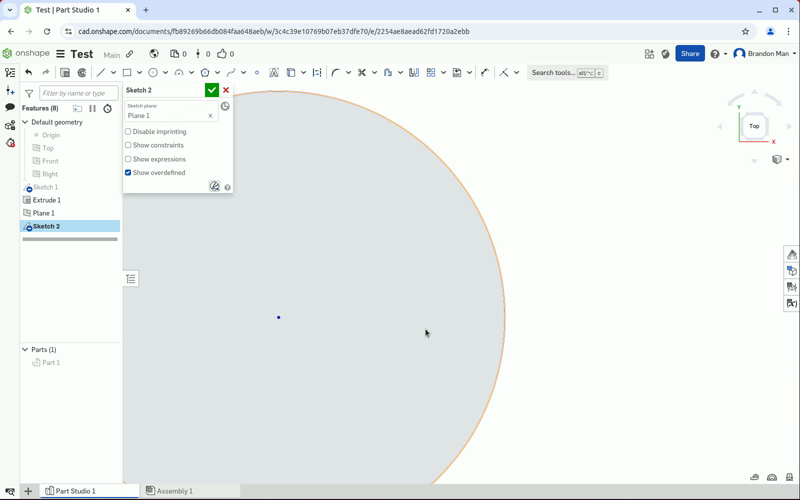
click(425, 328)
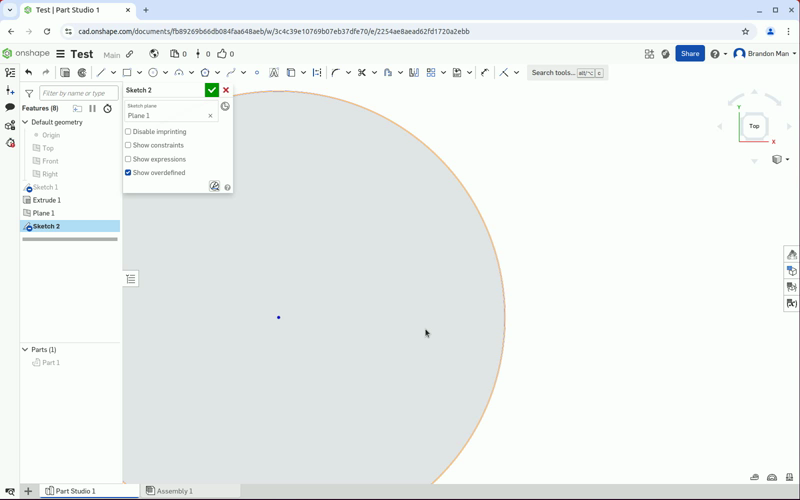
scroll(-6)
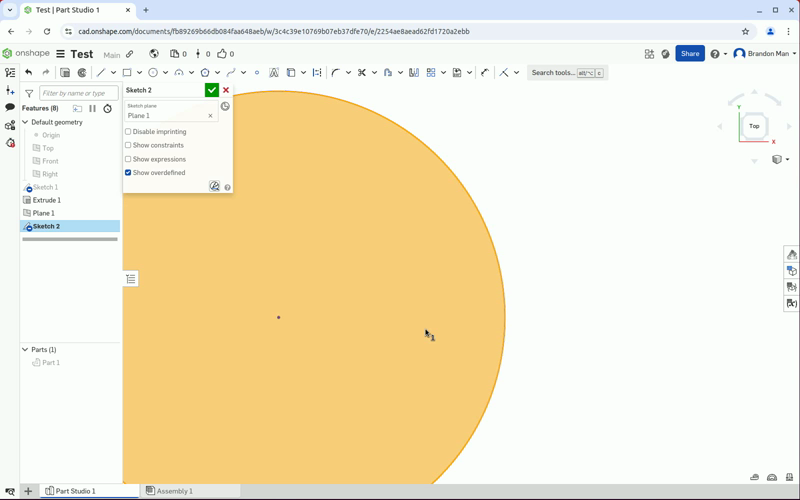
scroll(-6)
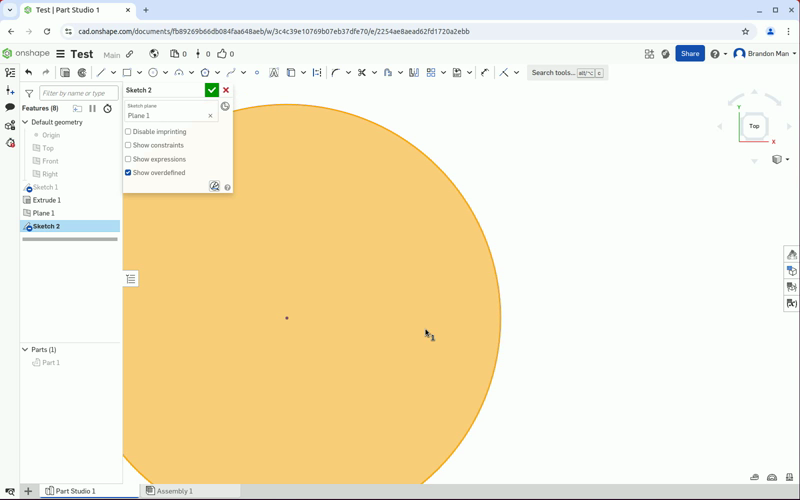
scroll(-6)
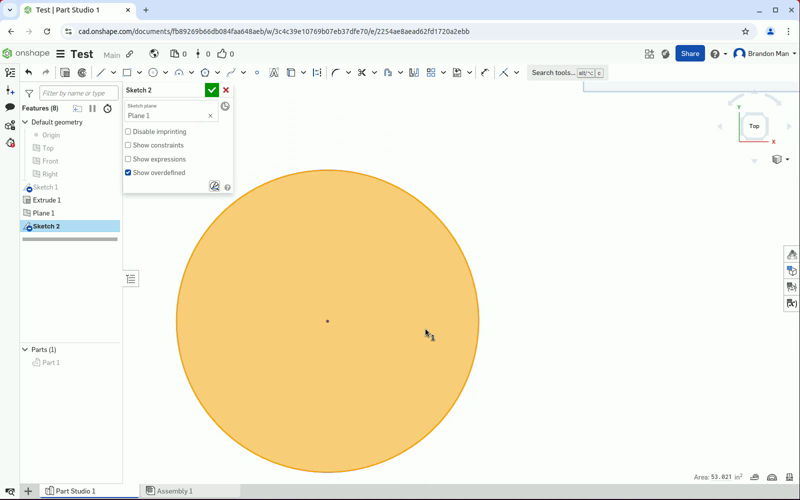
scroll(-6)
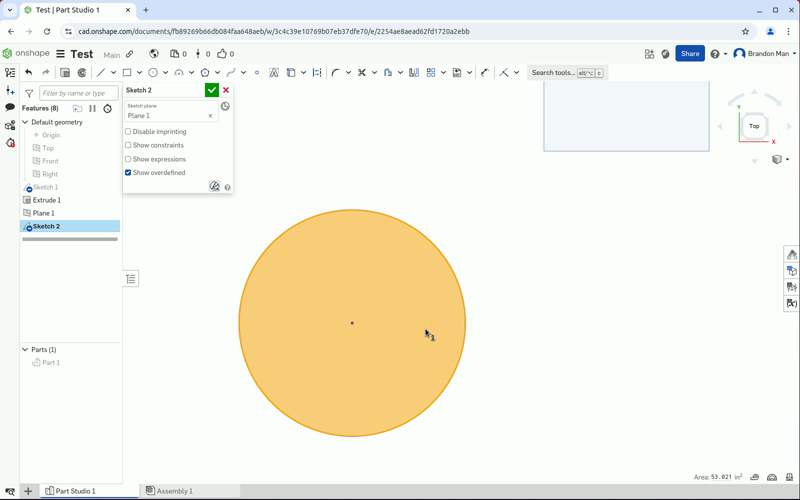
scroll(-6)
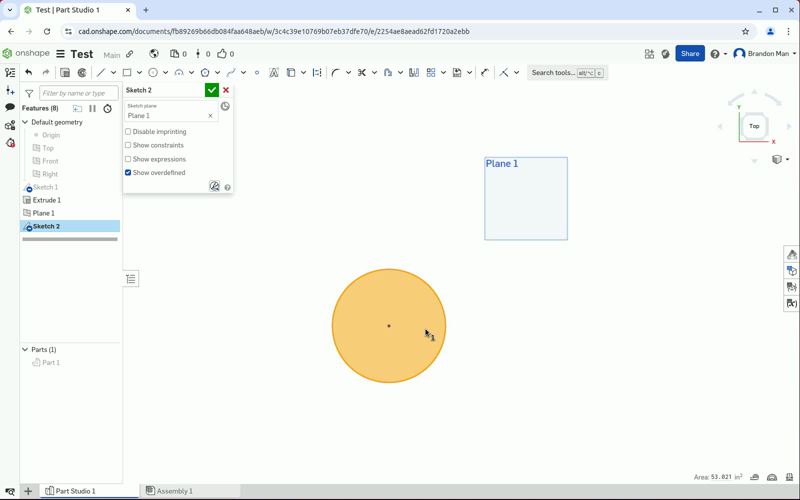
scroll(-6)
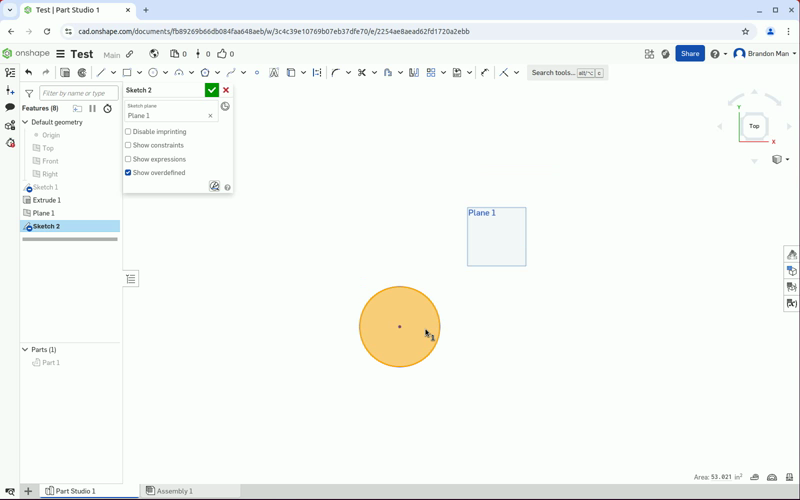
scroll(-6)
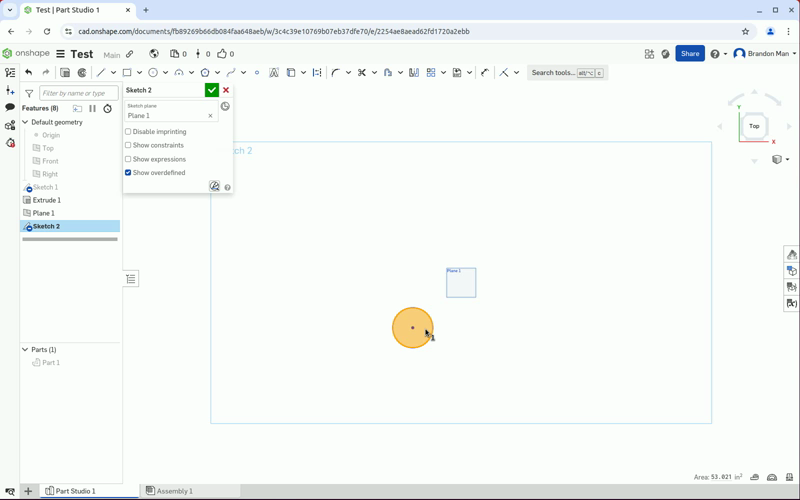
mouse_move(73, 352)
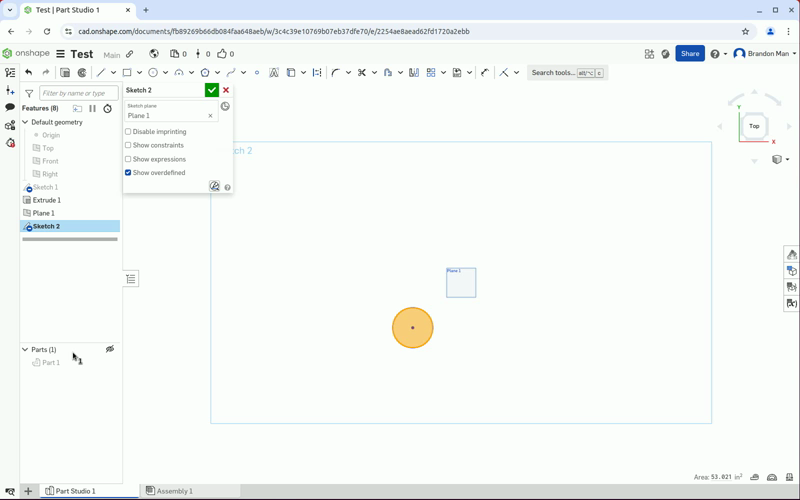
key(shift+y)
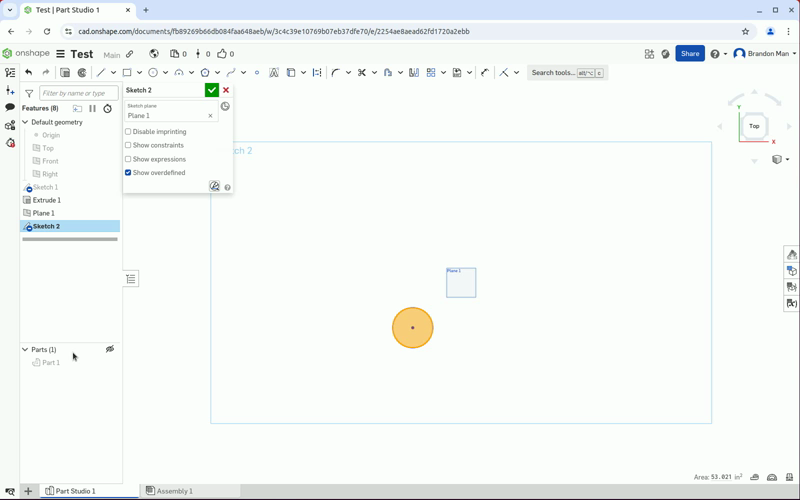
key(shift+e)
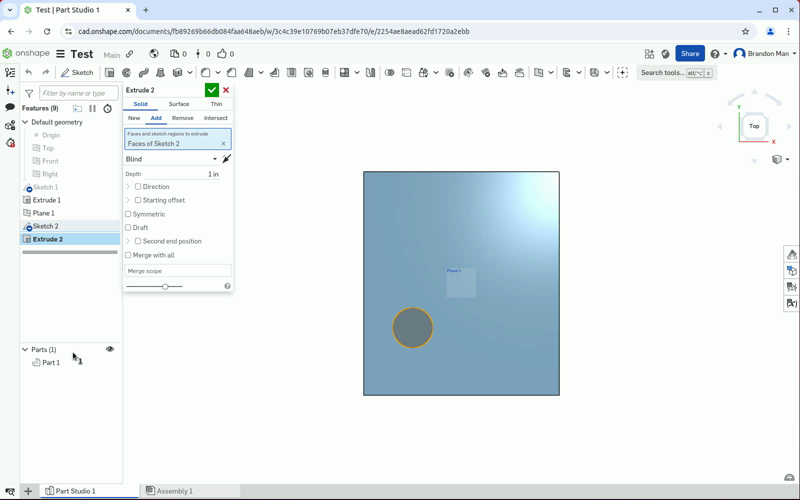
mouse_move(143, 106)
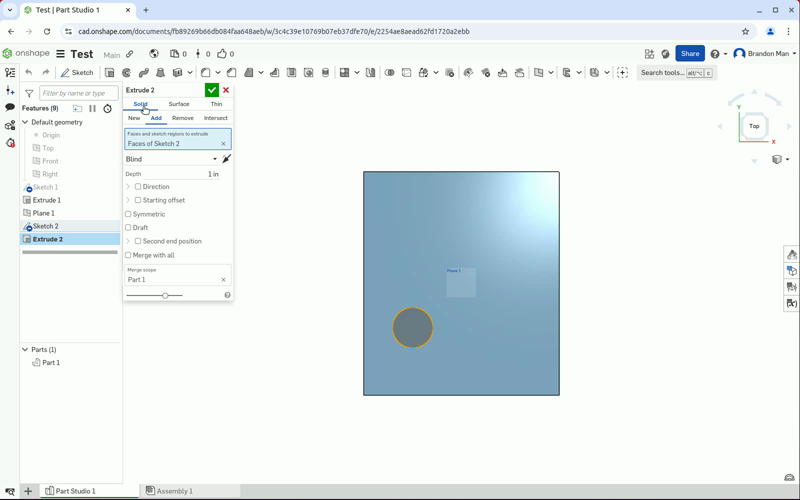
click(143, 106)
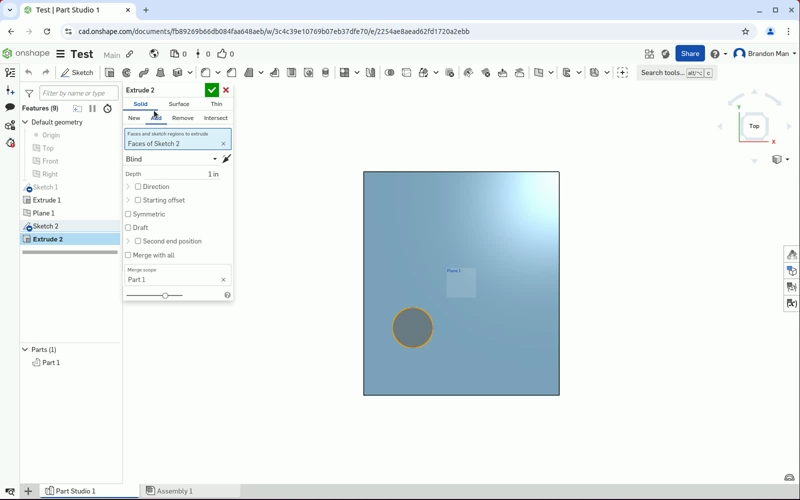
mouse_move(186, 120)
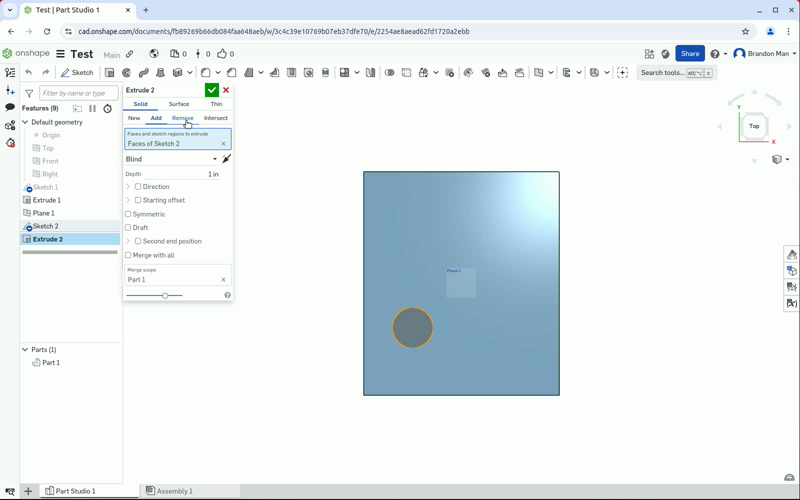
click(186, 120)
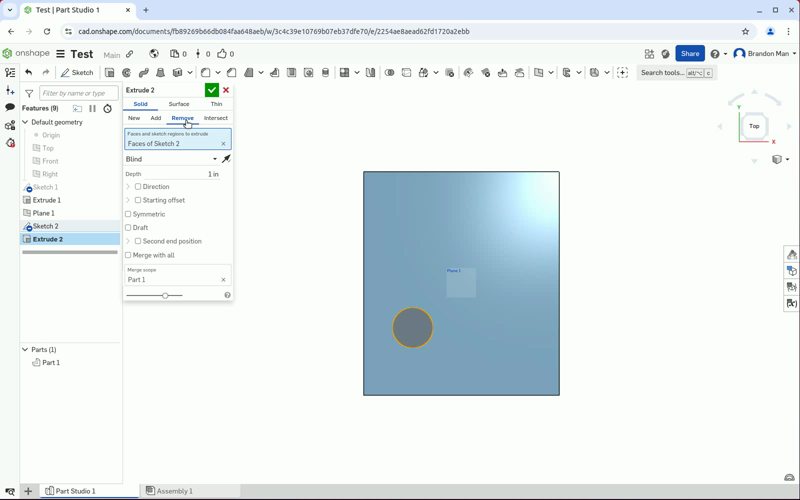
key(tab, 4)
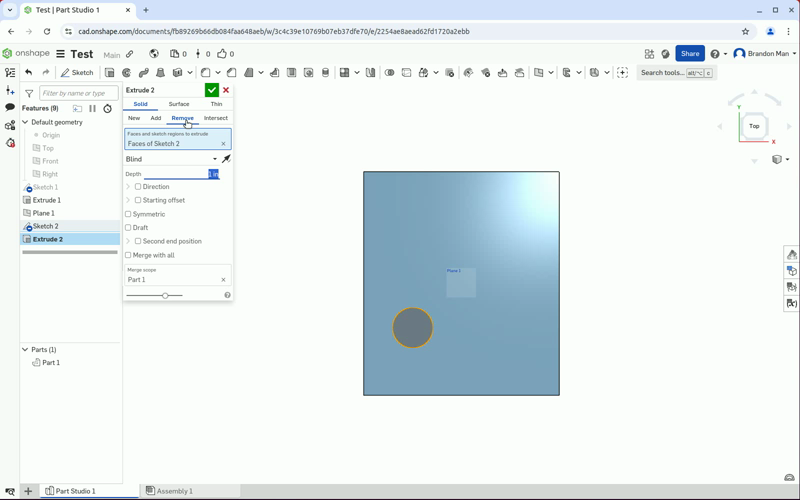
text(10.11)
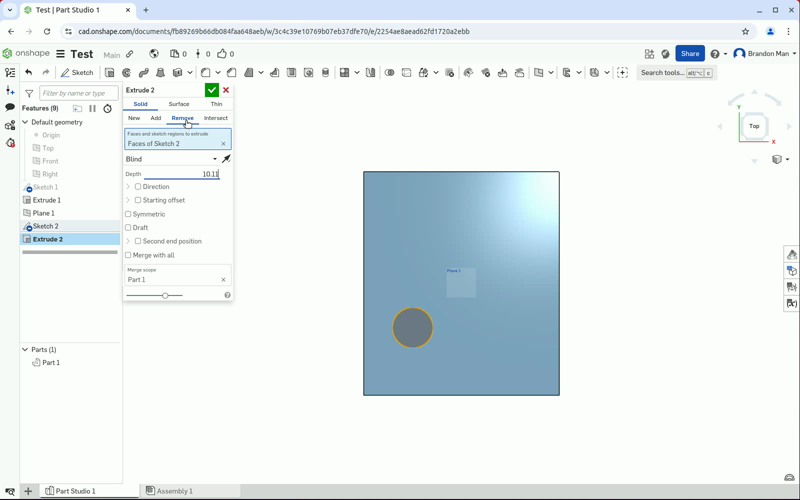
key(tab, 6)
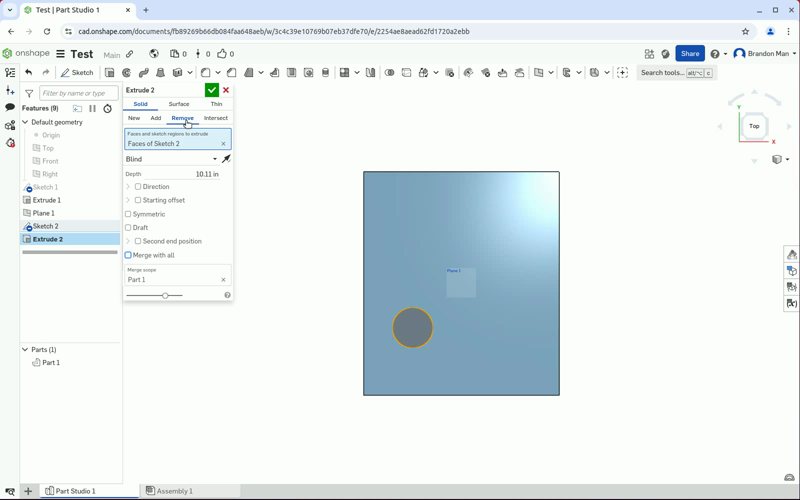
key(space)
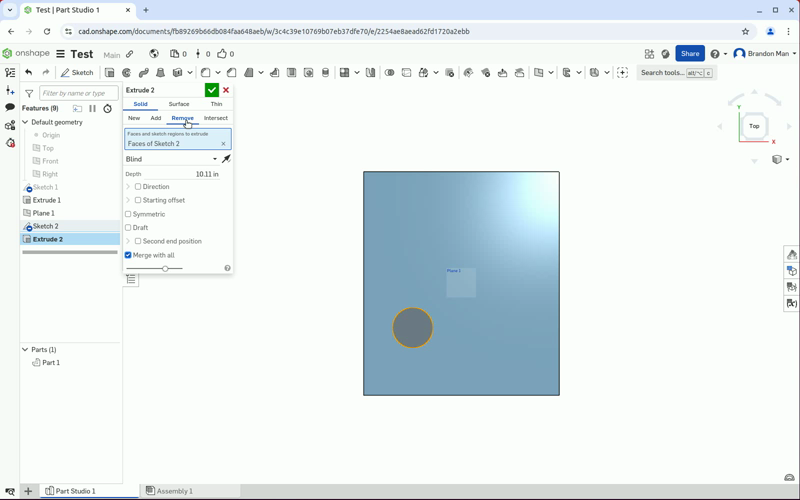
key(enter)
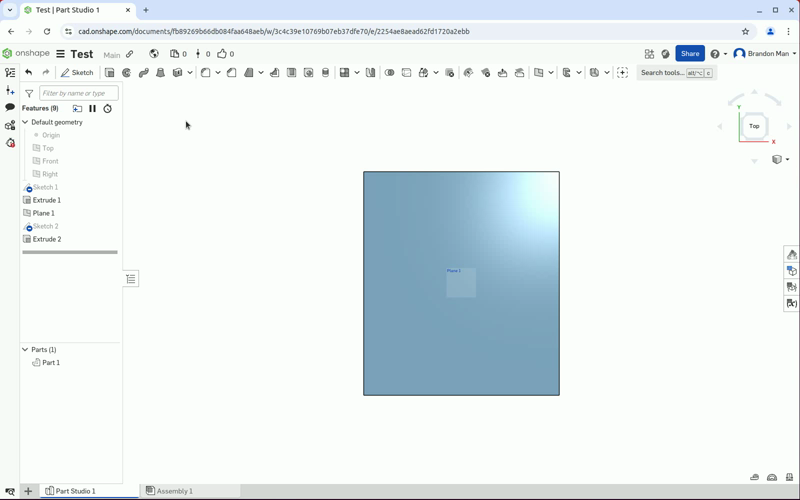
key(shift+h)
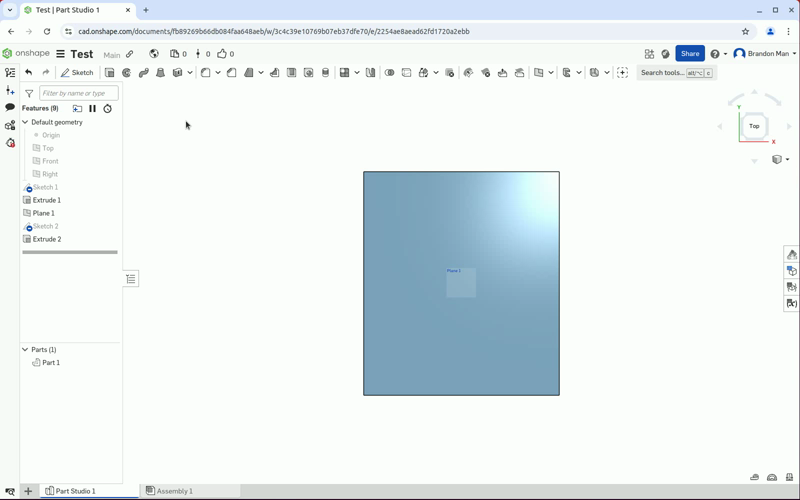
key(shift+h)
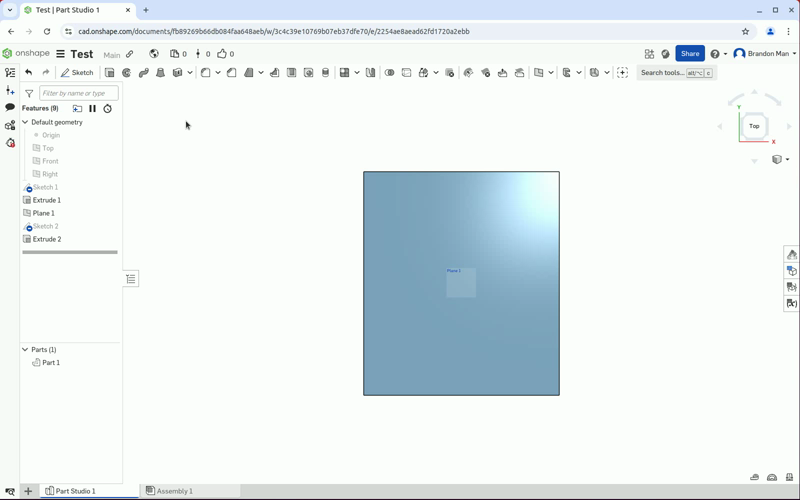
mouse_move(73, 189)
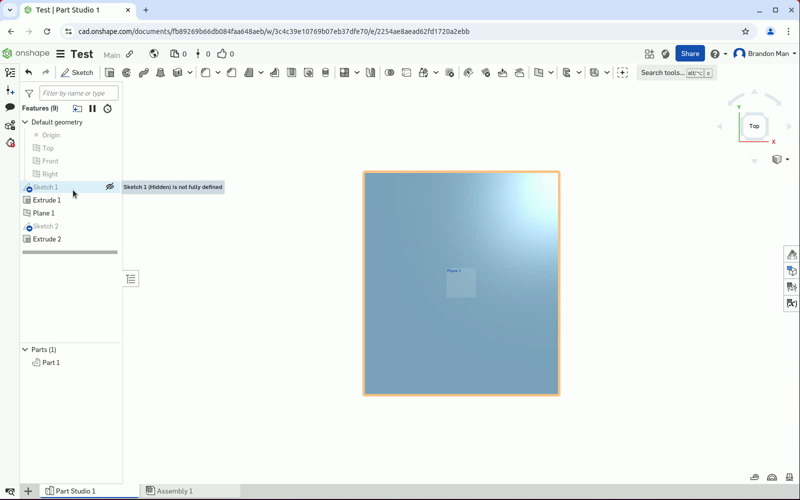
click(73, 189)
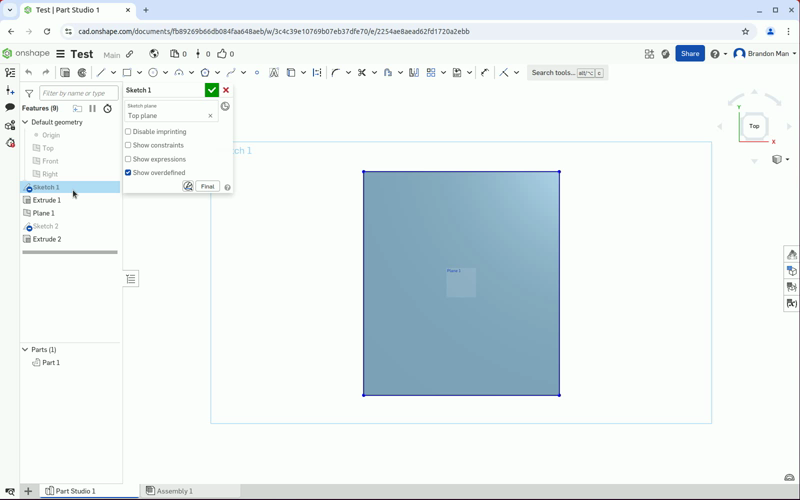
mouse_move(229, 92)
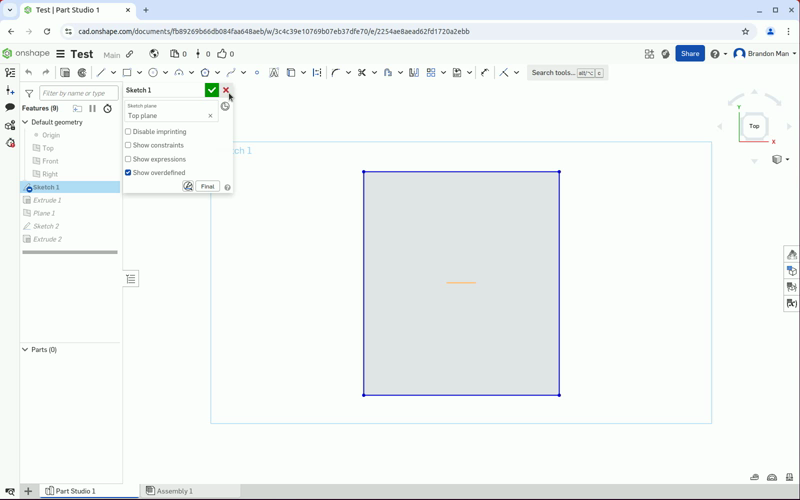
click(229, 92)
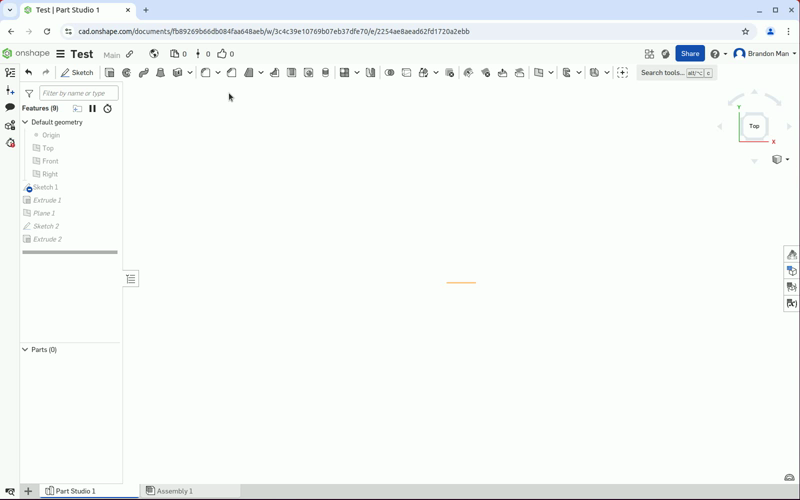
key(shift+s)
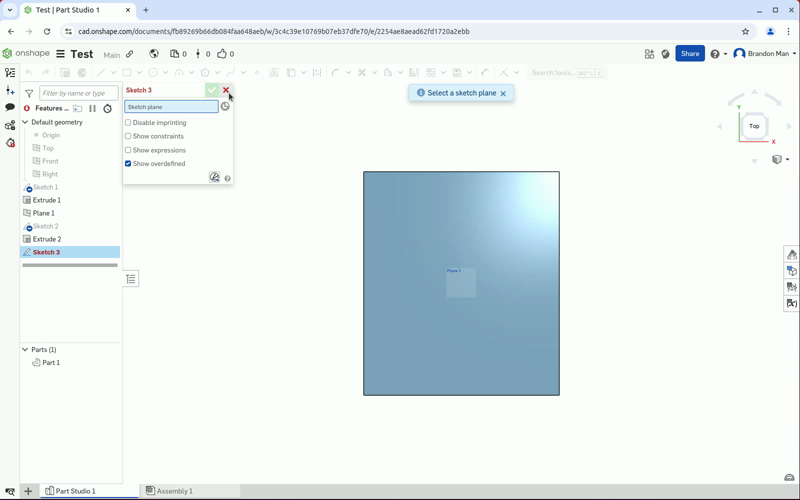
mouse_move(73, 215)
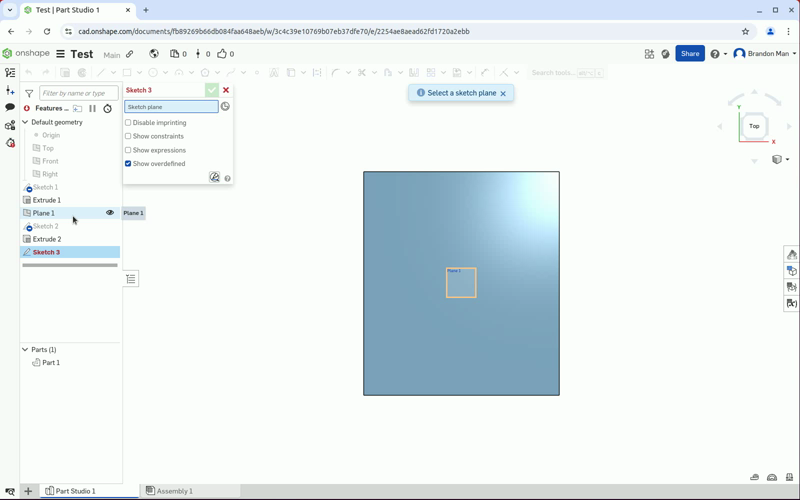
click(73, 215)
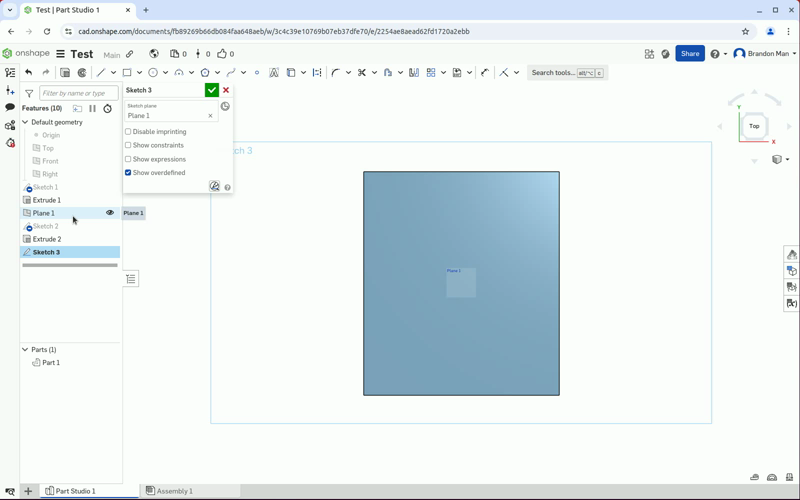
mouse_move(73, 352)
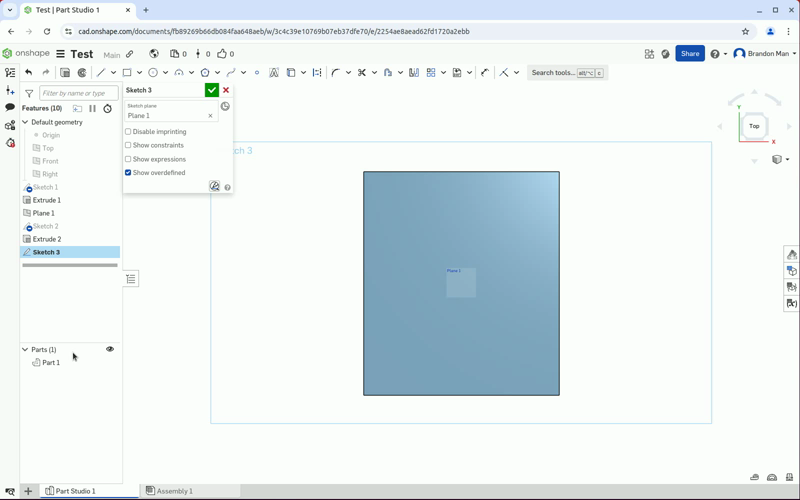
key(y)
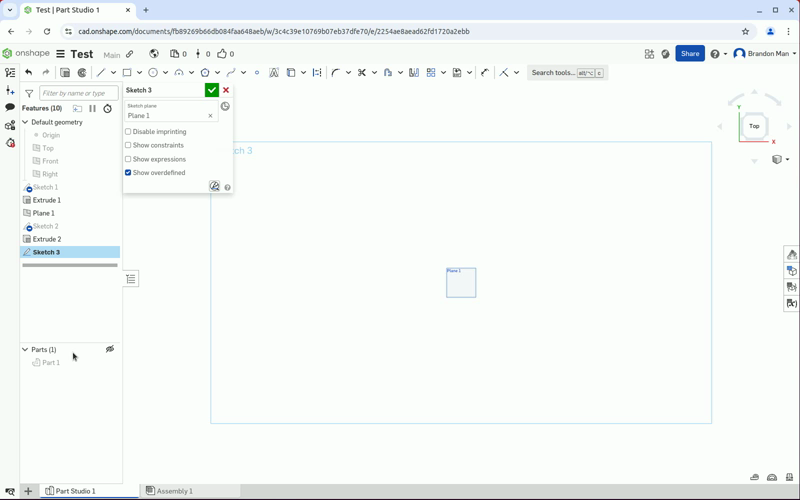
key(c)
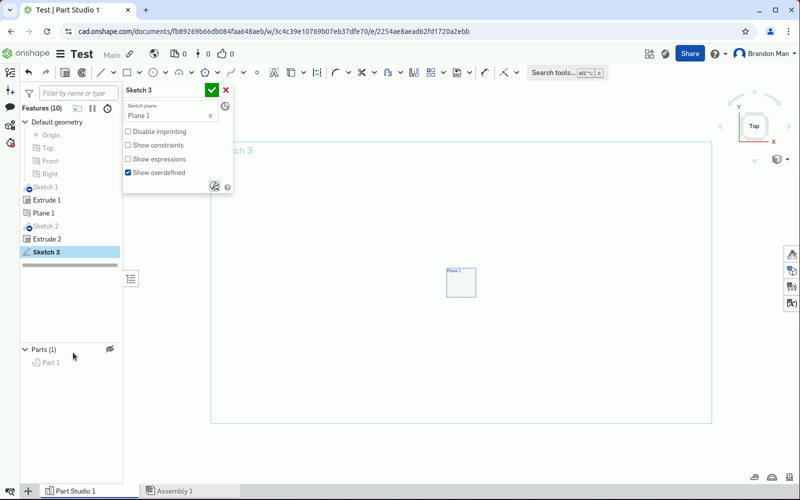
key_down(shift)
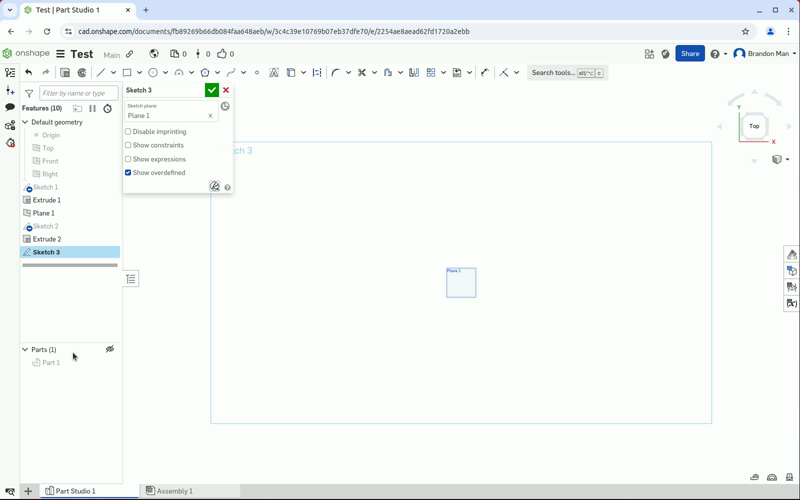
mouse_move(412, 219)
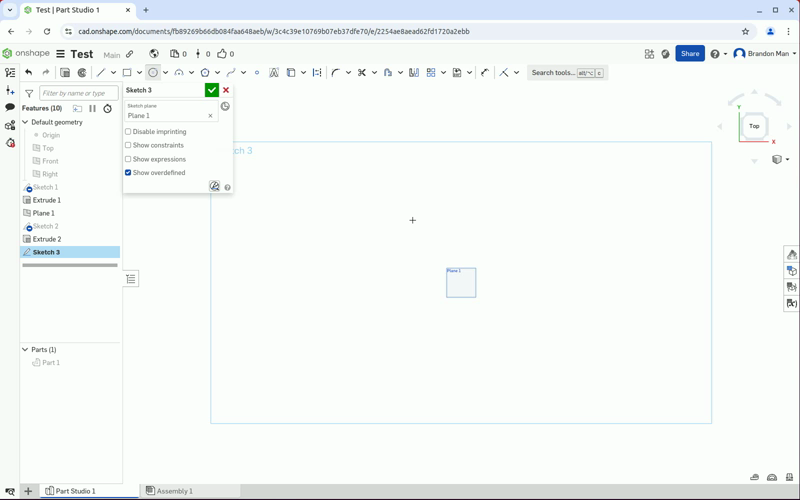
click(412, 219)
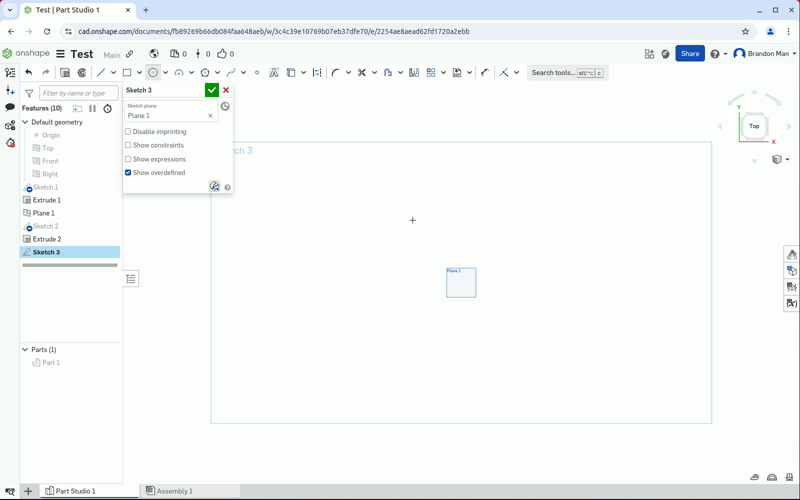
key_up(shift)
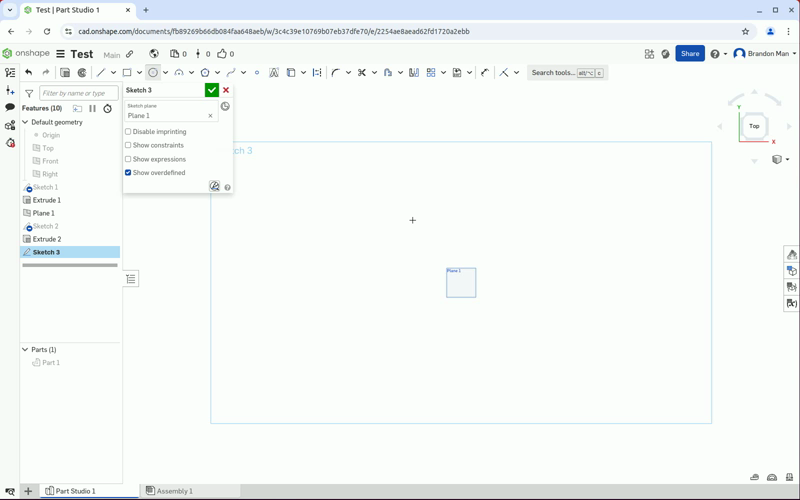
mouse_move(432, 219)
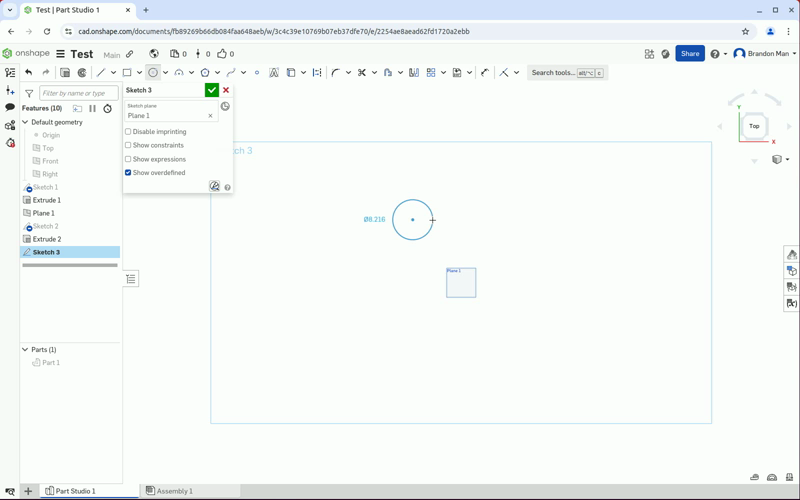
click(432, 219)
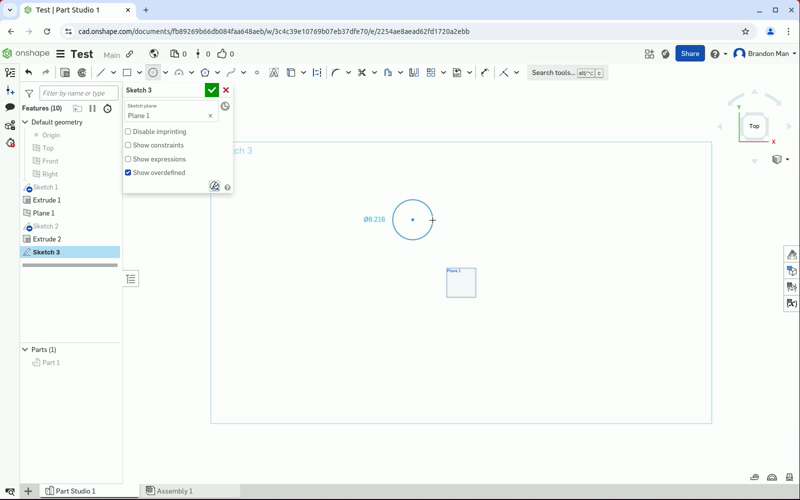
key(esc)
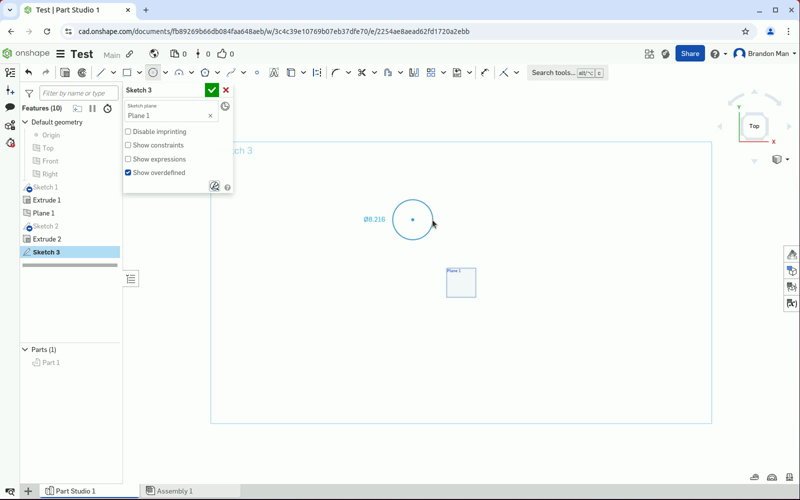
mouse_move(409, 237)
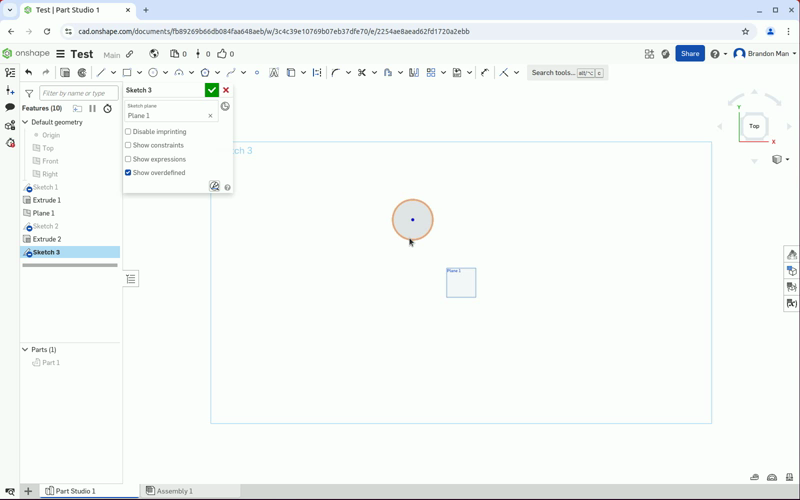
scroll(6)
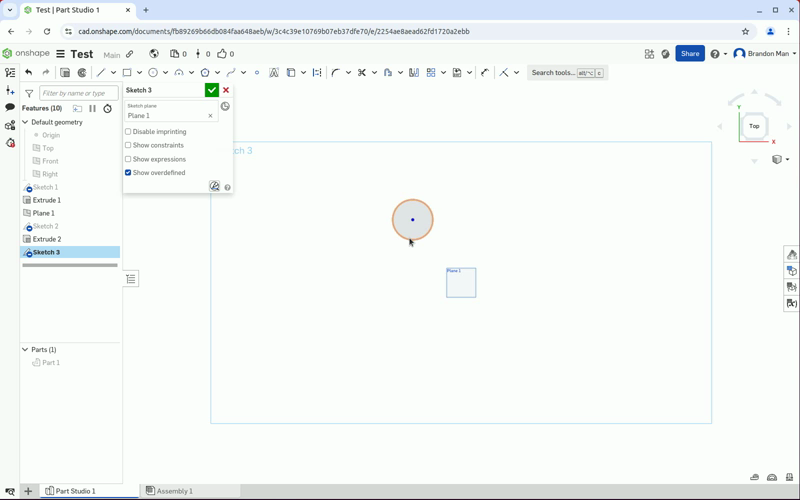
scroll(6)
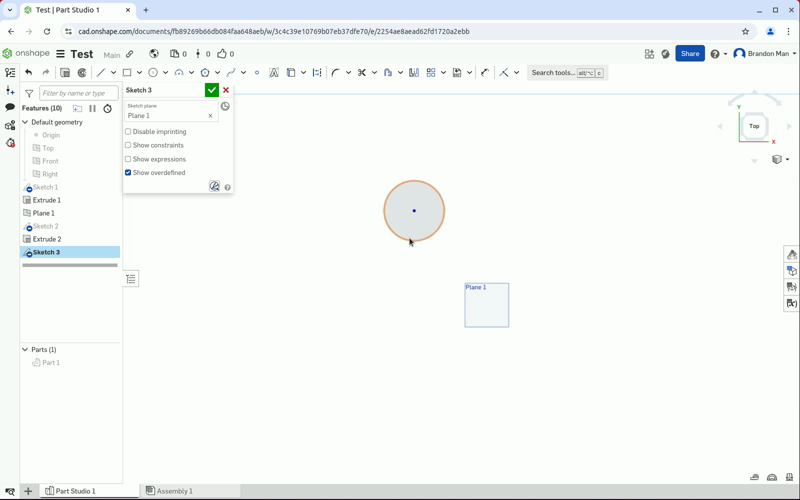
scroll(6)
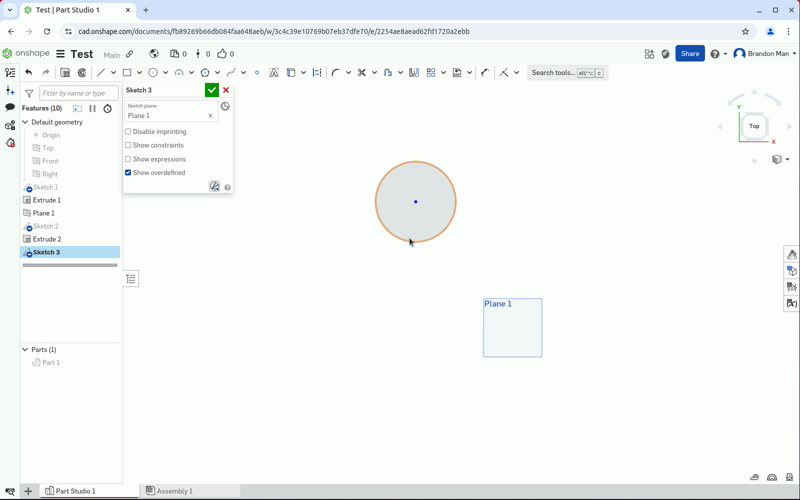
scroll(6)
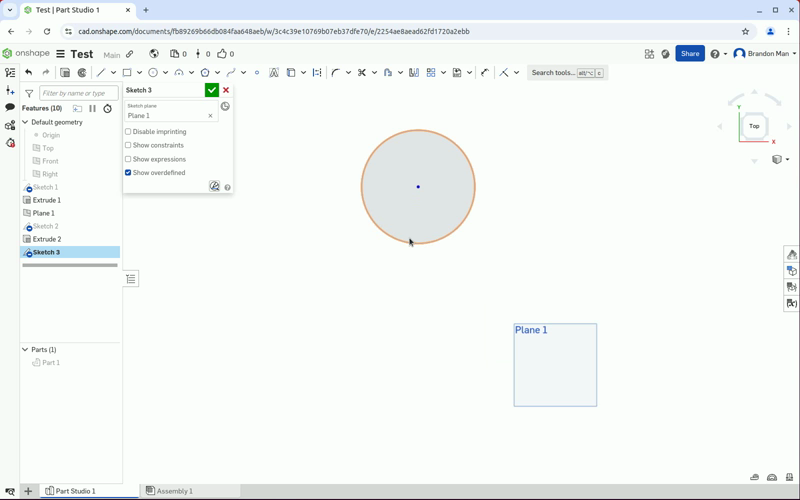
scroll(6)
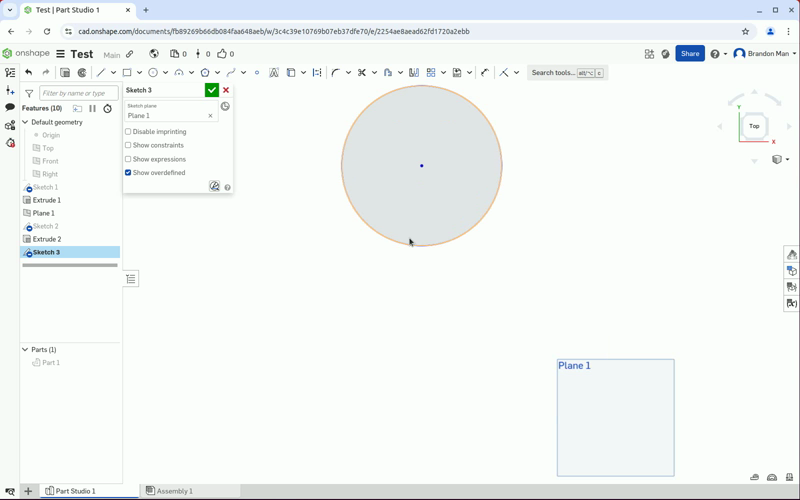
scroll(6)
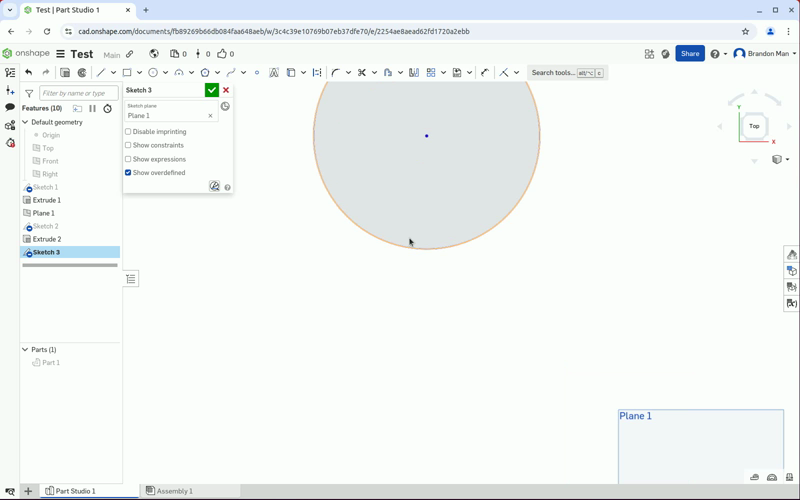
scroll(6)
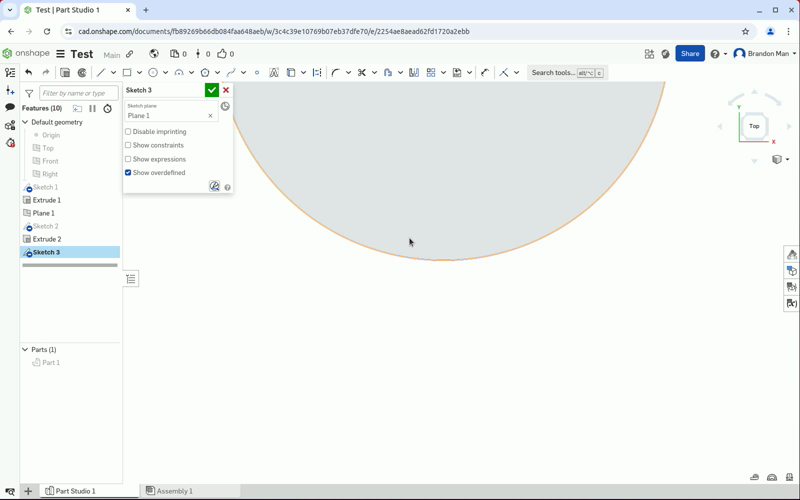
click(409, 237)
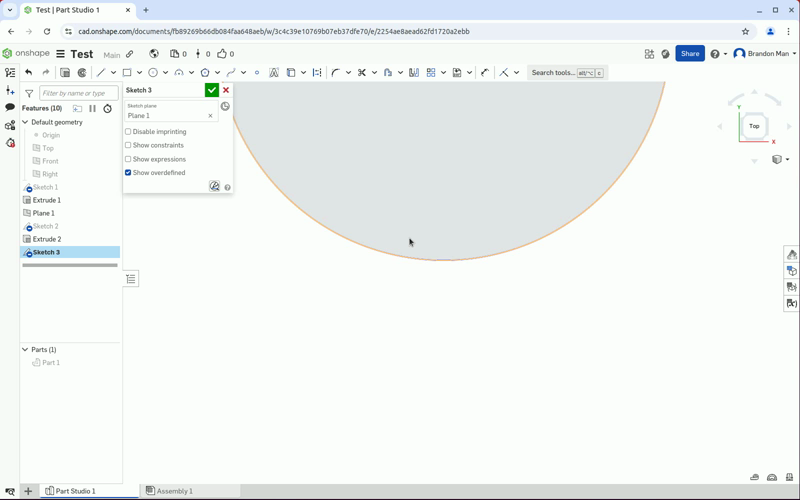
scroll(-6)
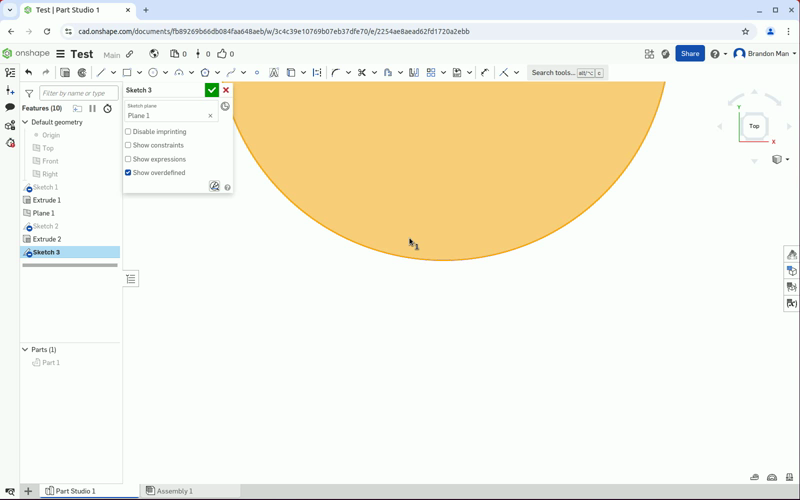
scroll(-6)
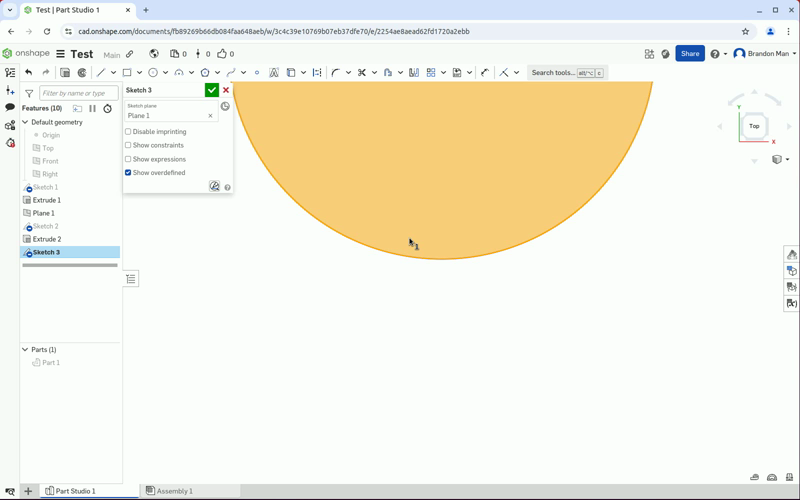
scroll(-6)
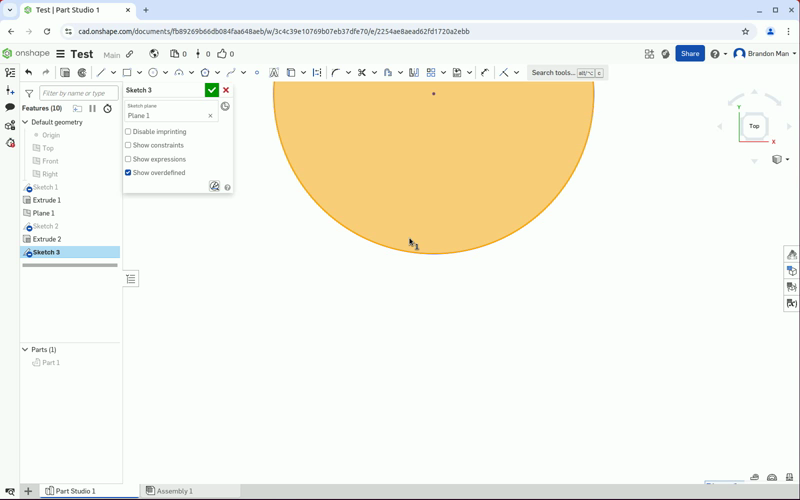
scroll(-6)
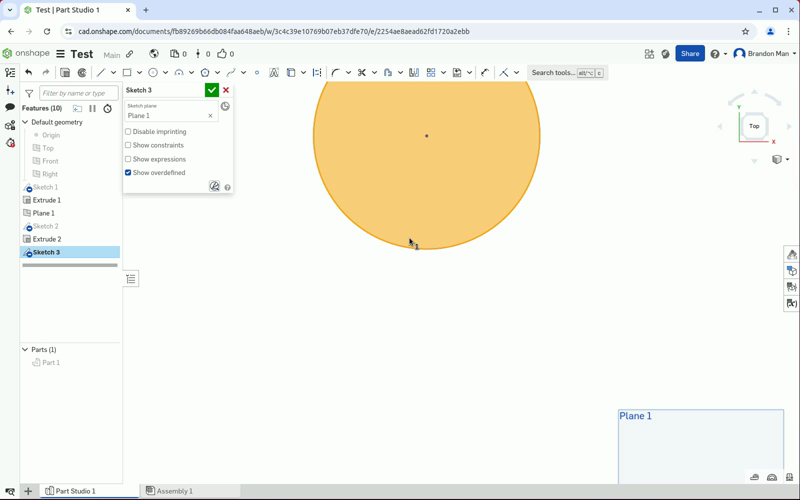
scroll(-6)
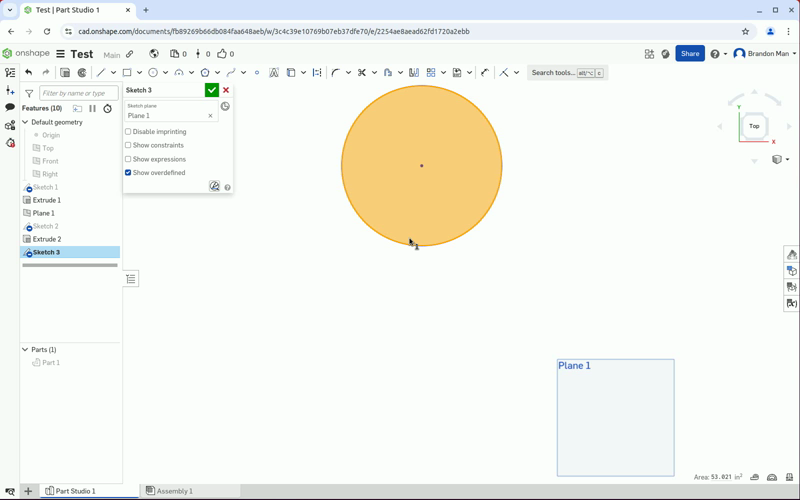
scroll(-6)
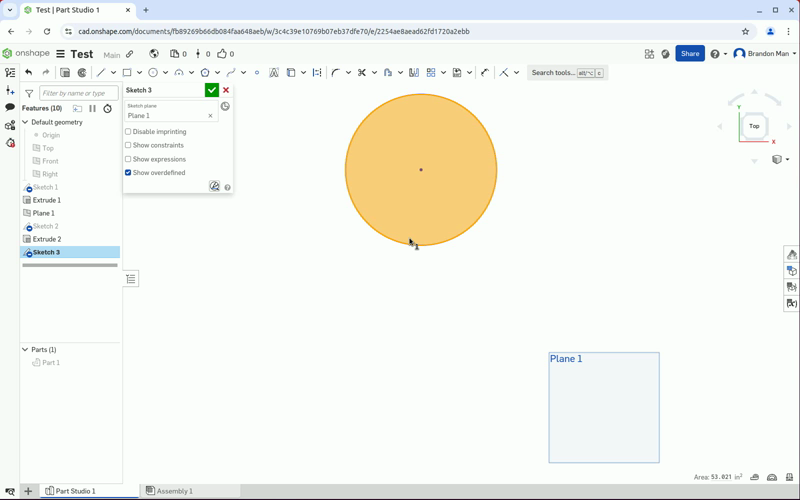
scroll(-6)
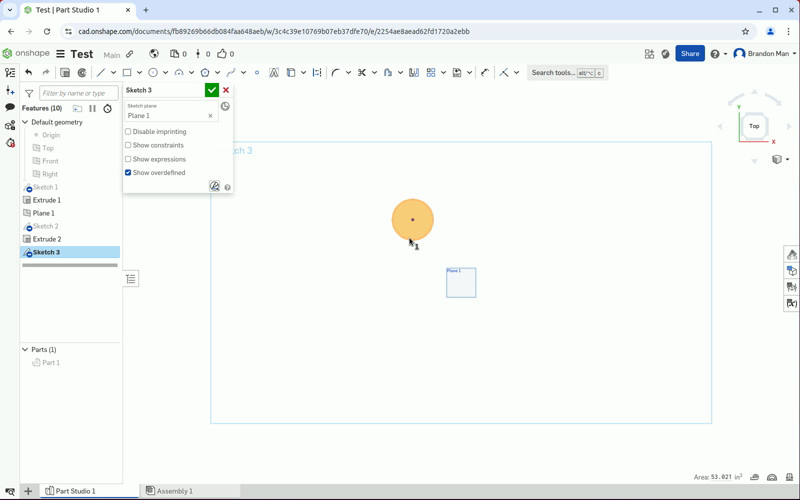
mouse_move(73, 352)
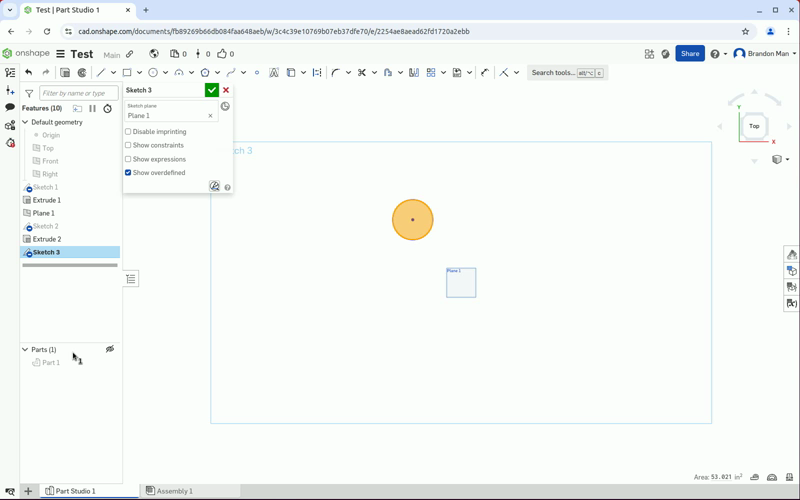
key(shift+y)
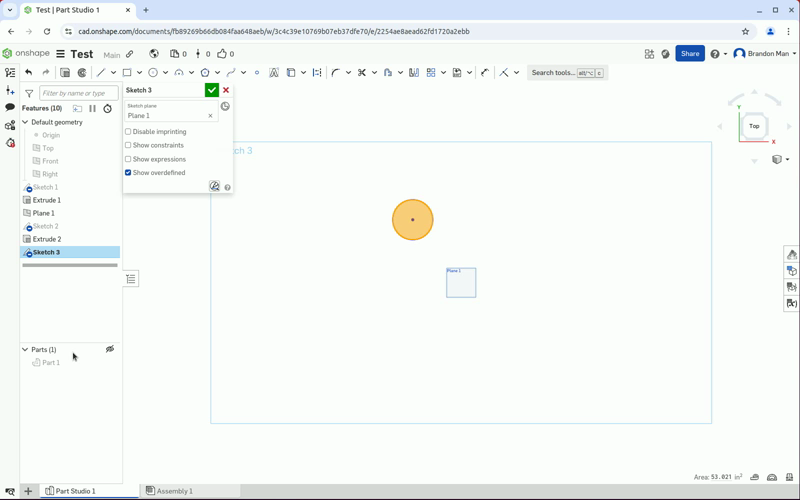
key(shift+e)
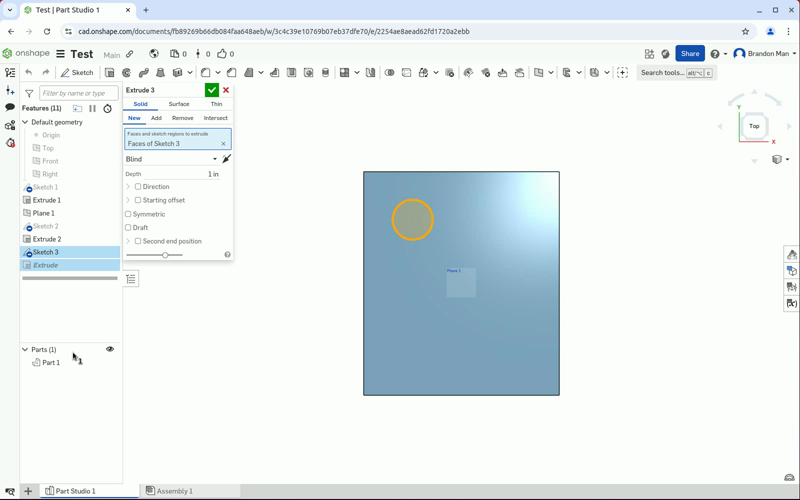
mouse_move(143, 106)
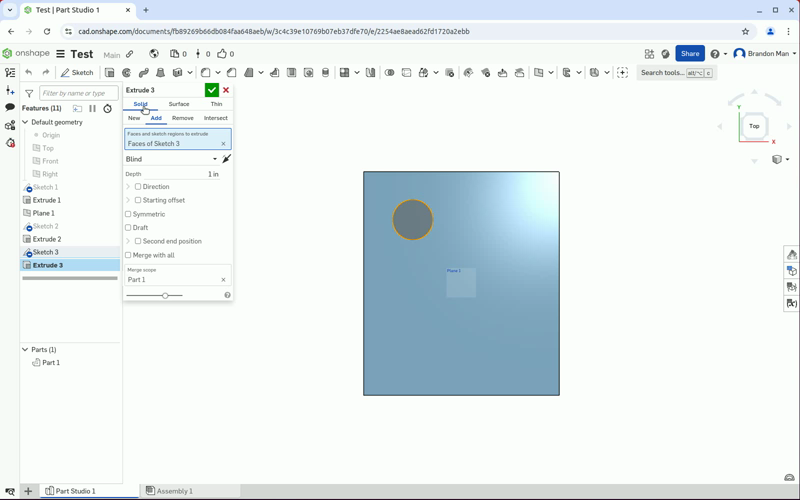
click(143, 106)
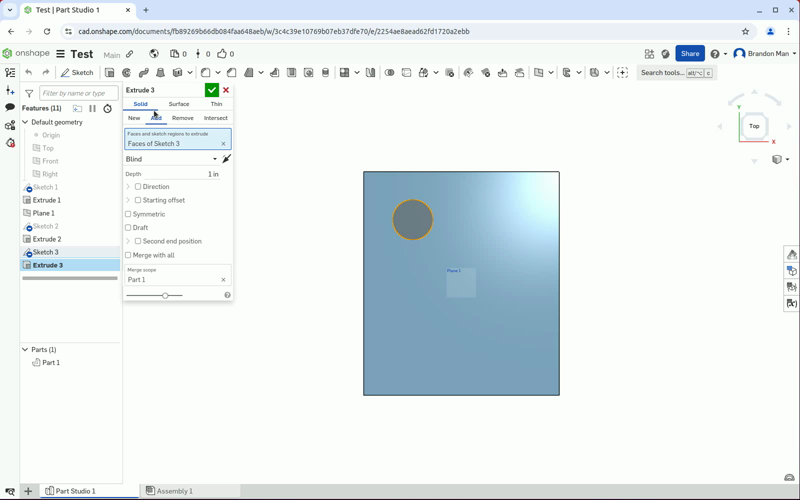
mouse_move(186, 120)
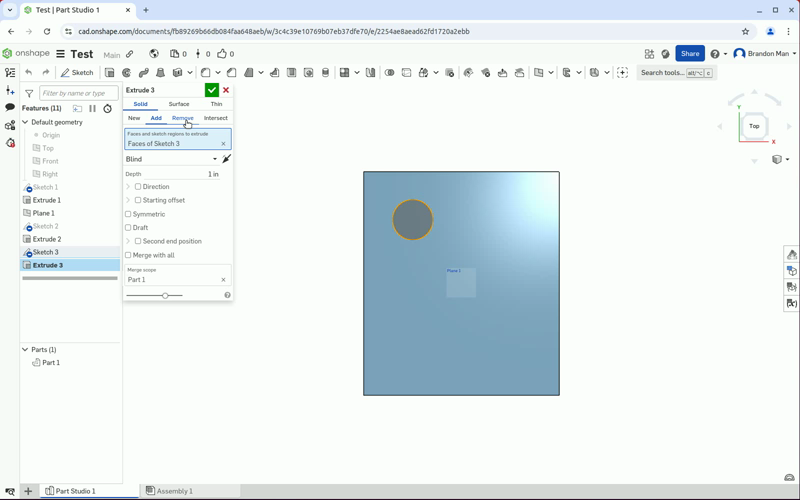
click(186, 120)
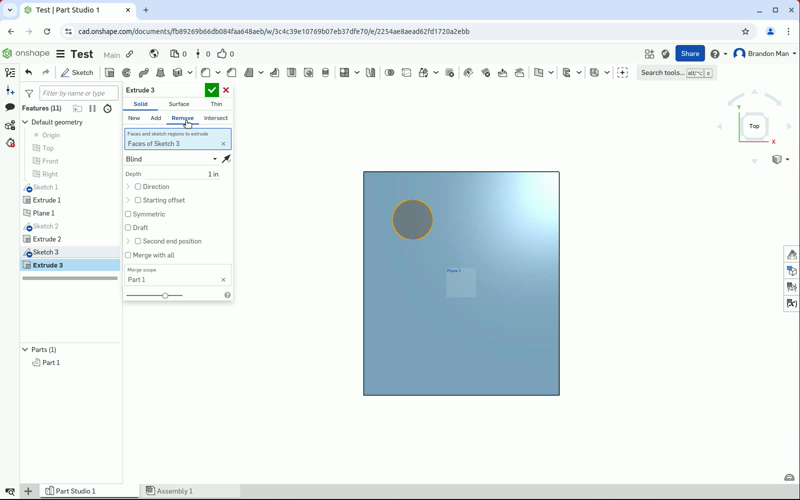
key(tab, 4)
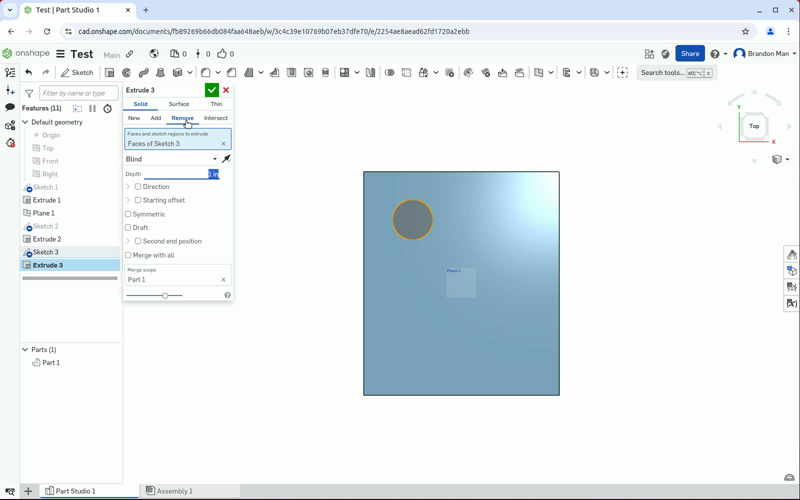
text(10.11)
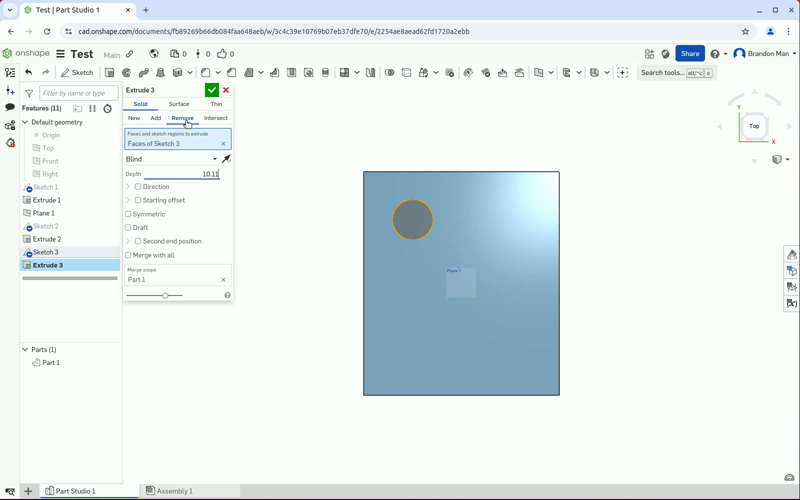
key(tab, 6)
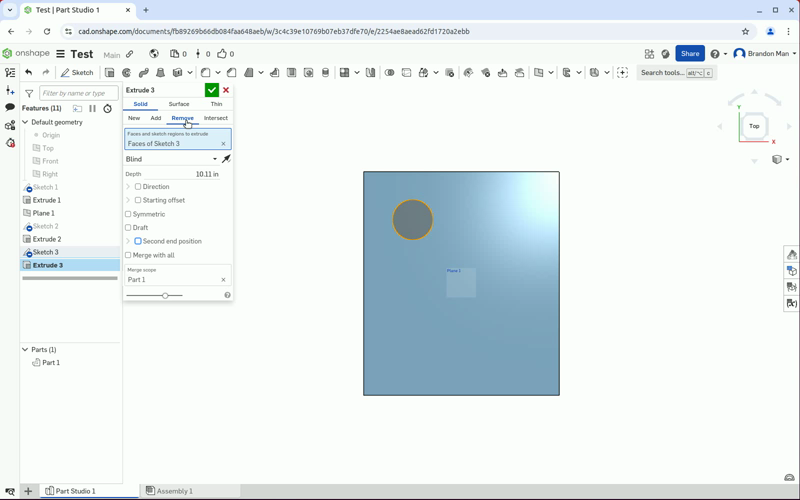
key(space)
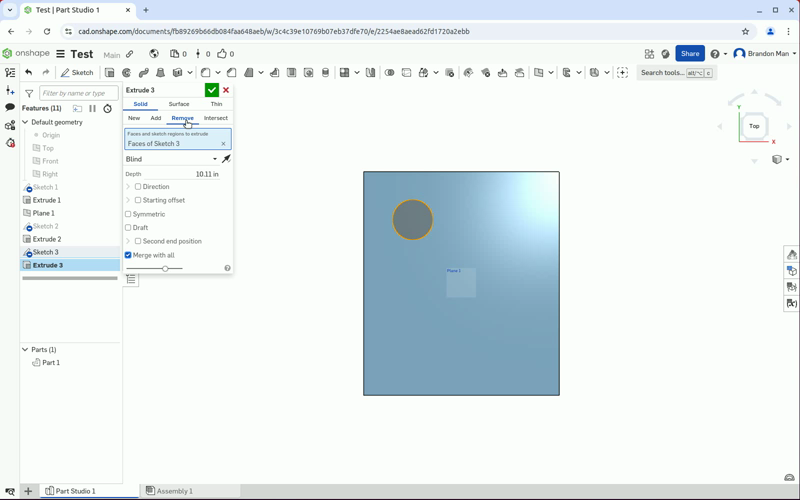
key(enter)
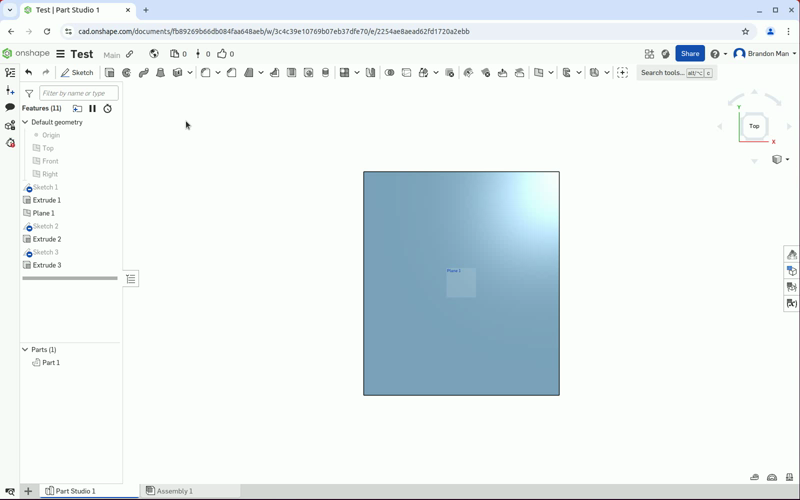
key(shift+h)
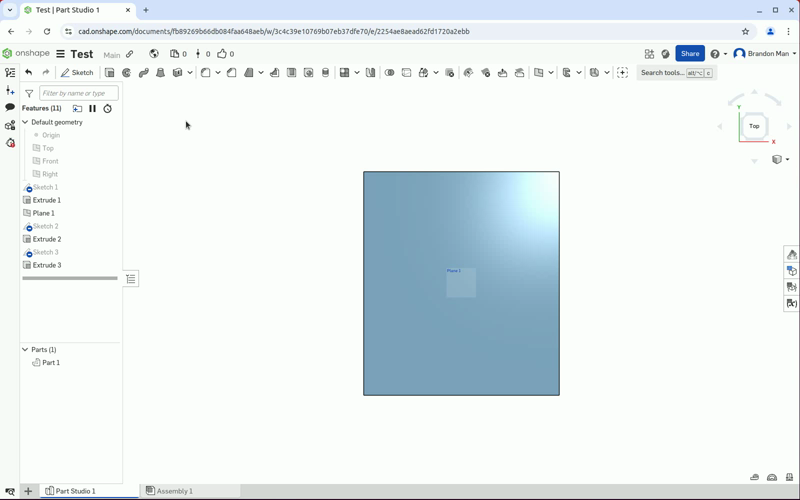
key(shift+h)
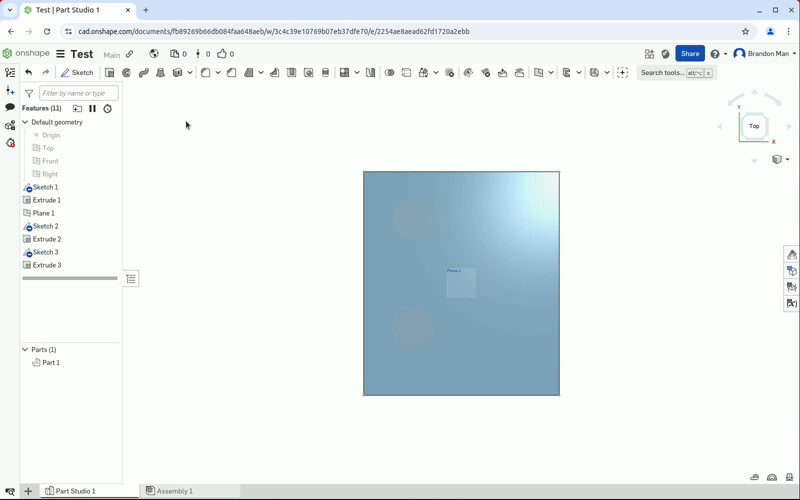
key(shift+7)
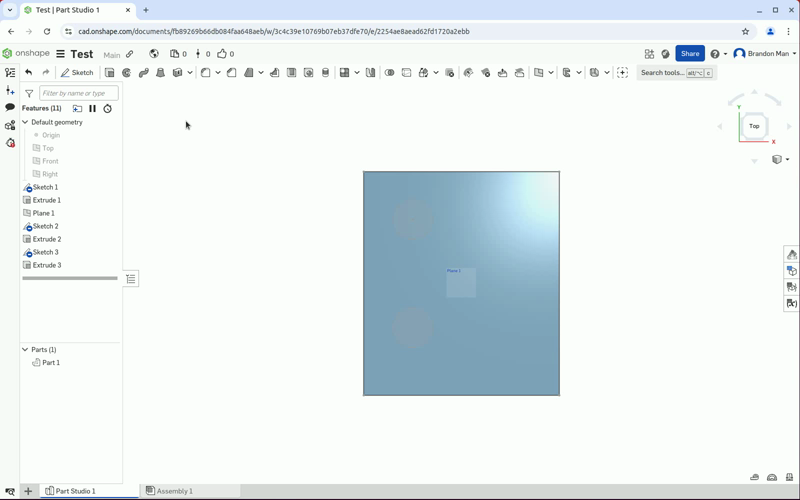
key(up, 3)
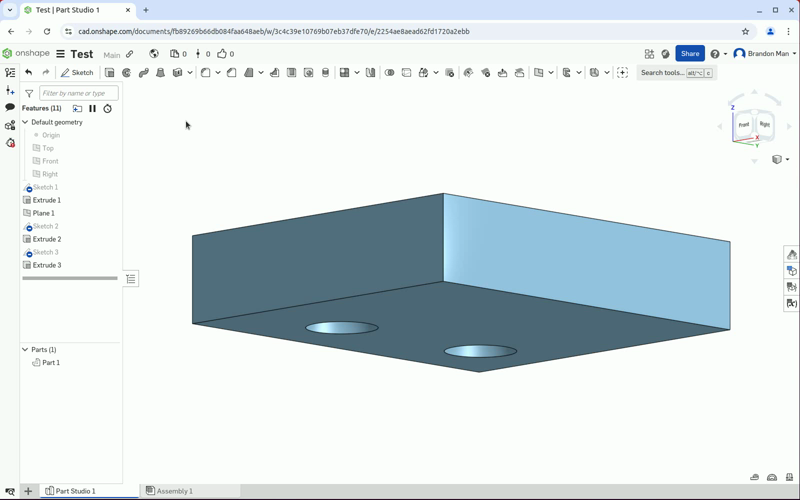
key(left, 3)
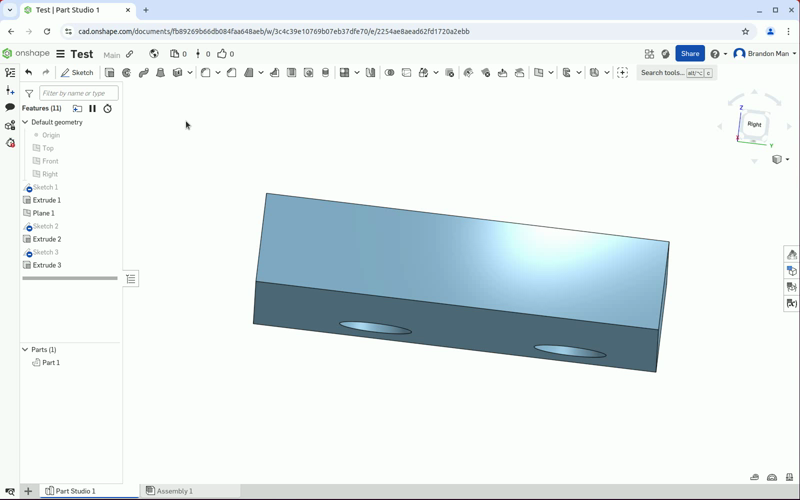
key(right, 3)
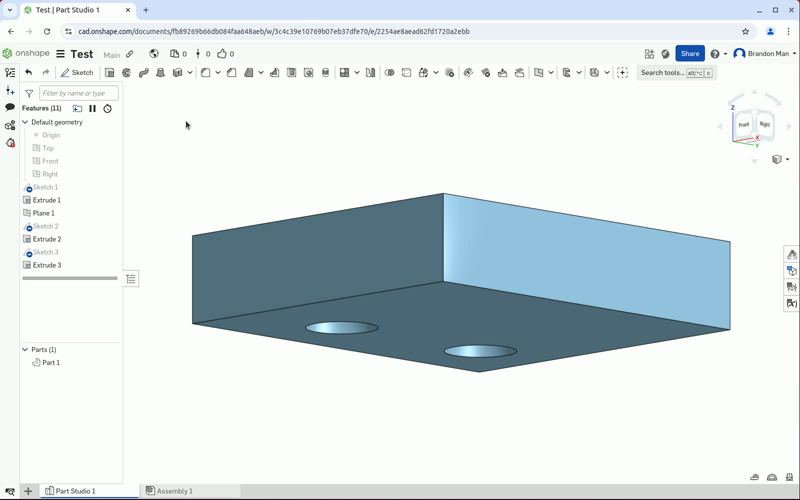
key(down, 3)
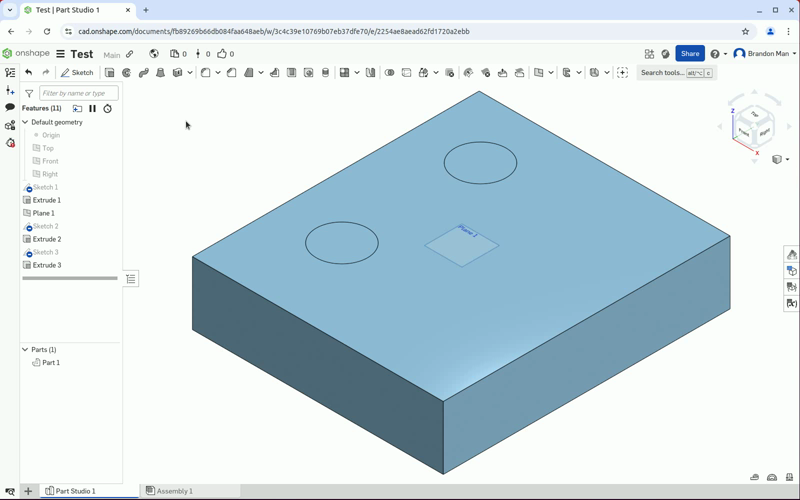
mouse_move(73, 189)
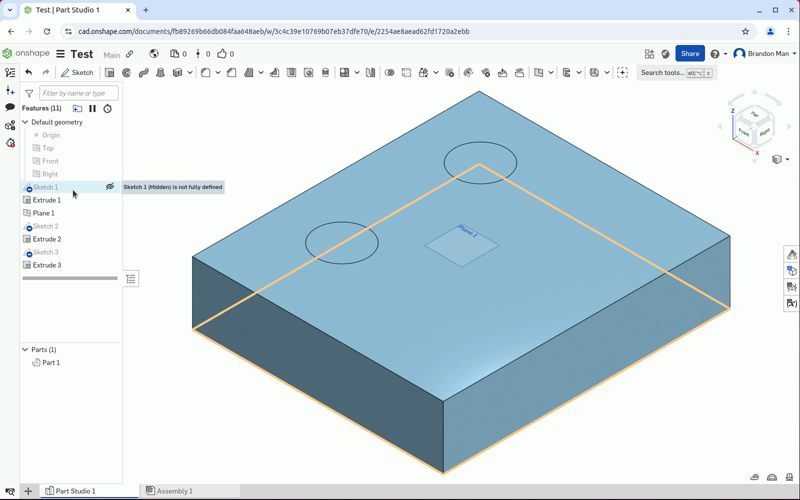
click(73, 189)